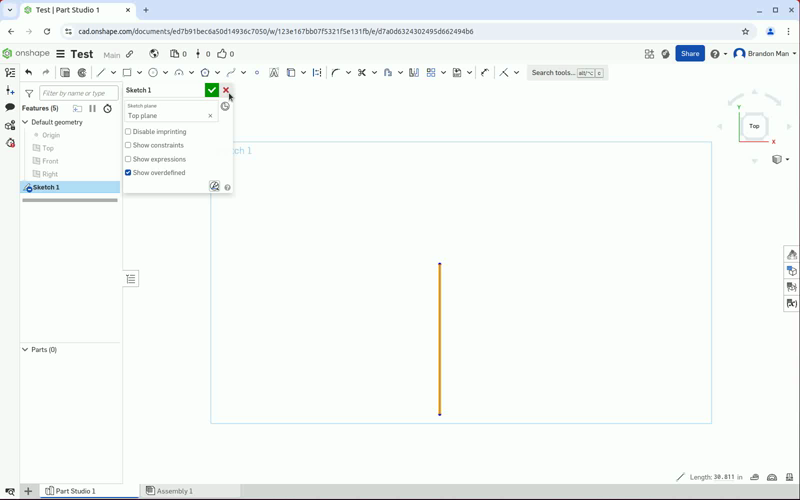
key(shift+h)
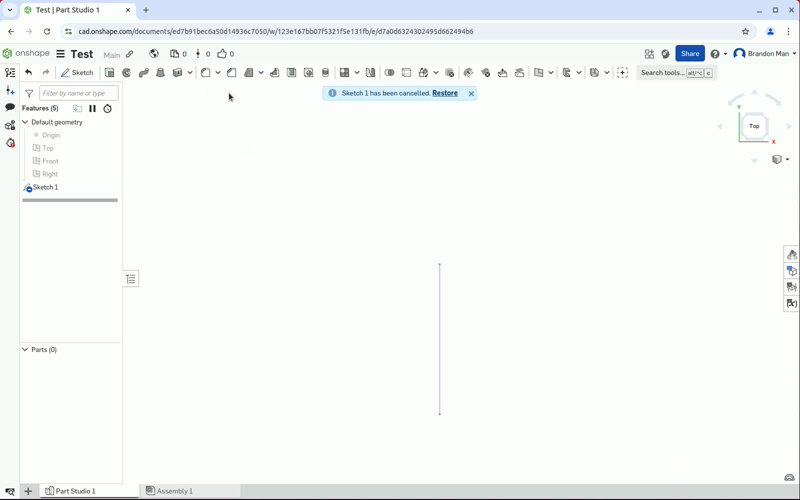
key(shift+s)
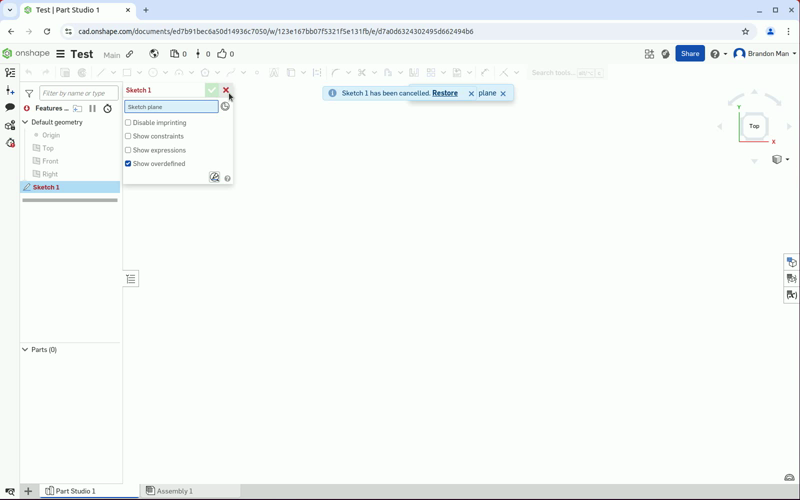
mouse_move(73, 150)
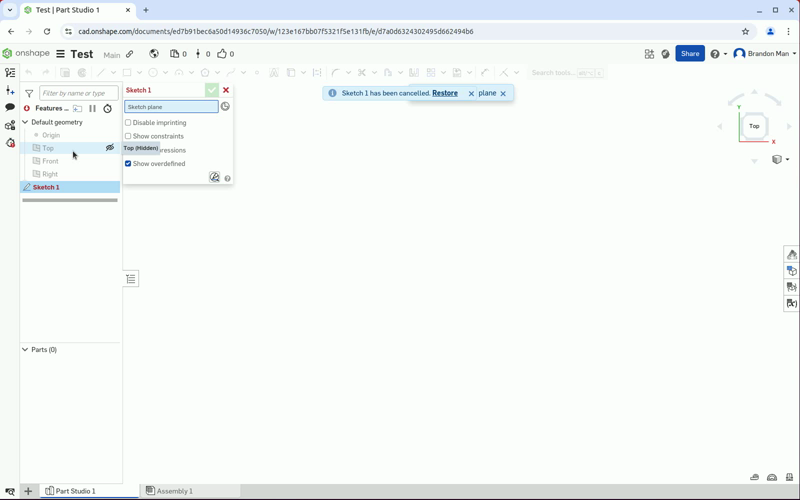
click(73, 150)
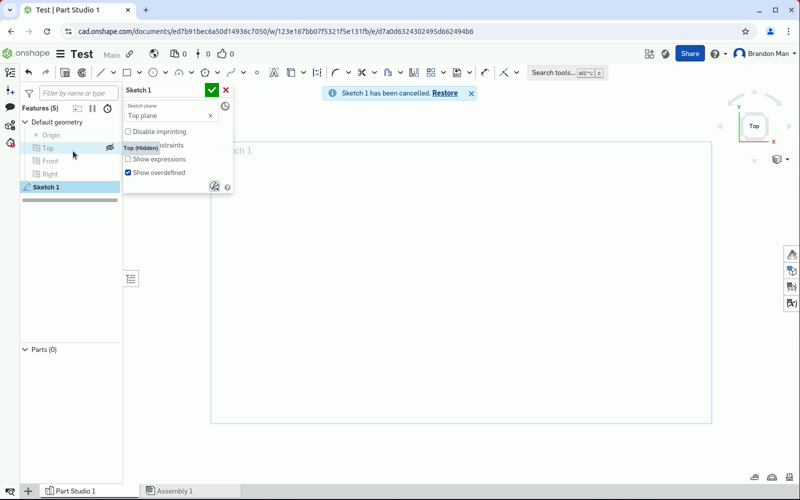
mouse_move(73, 352)
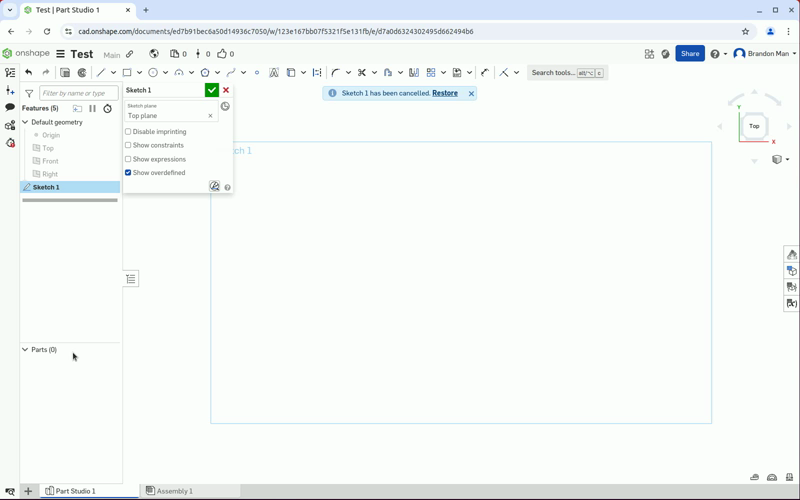
key(y)
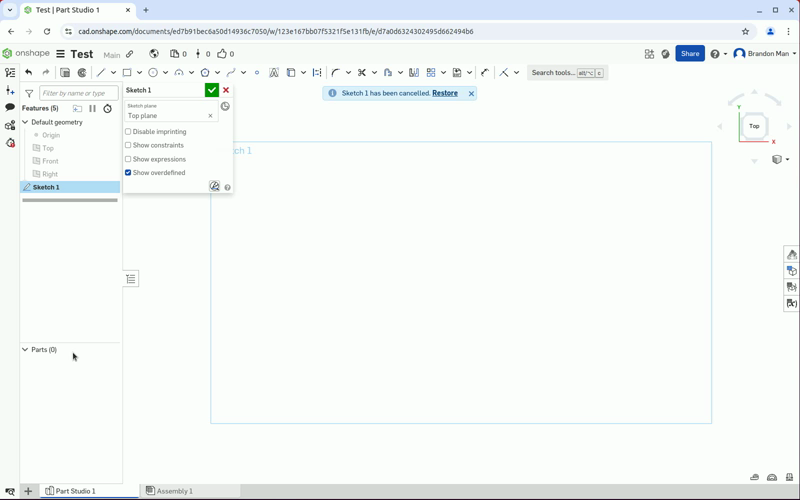
key(c)
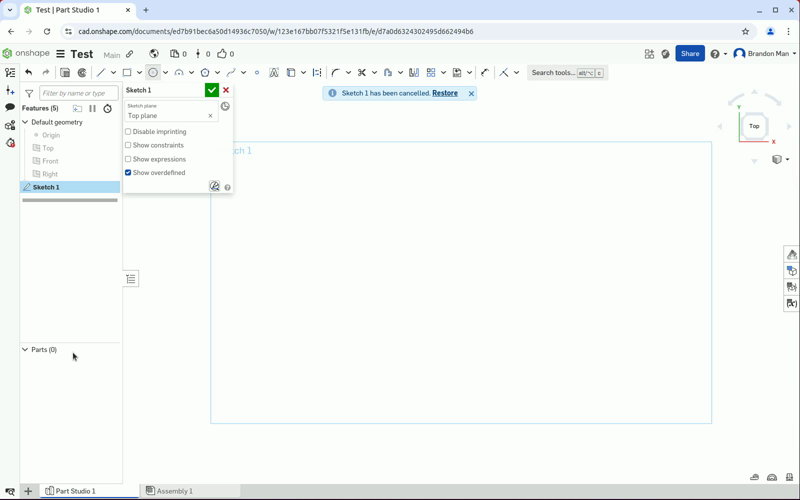
key_down(shift)
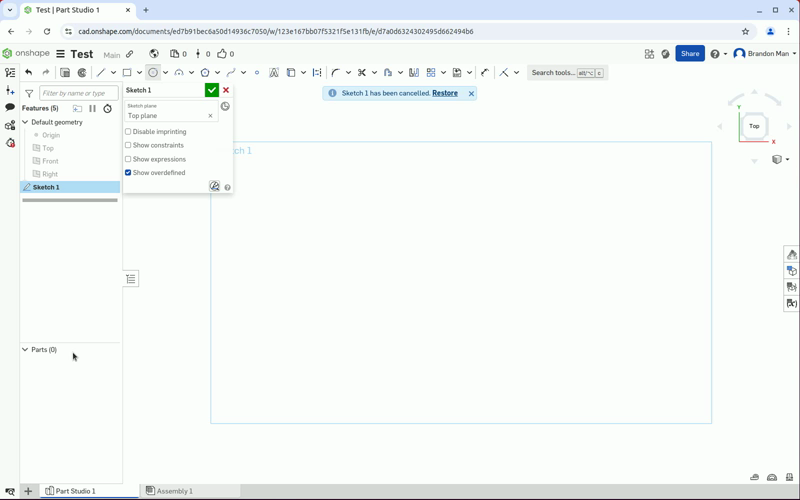
mouse_move(461, 282)
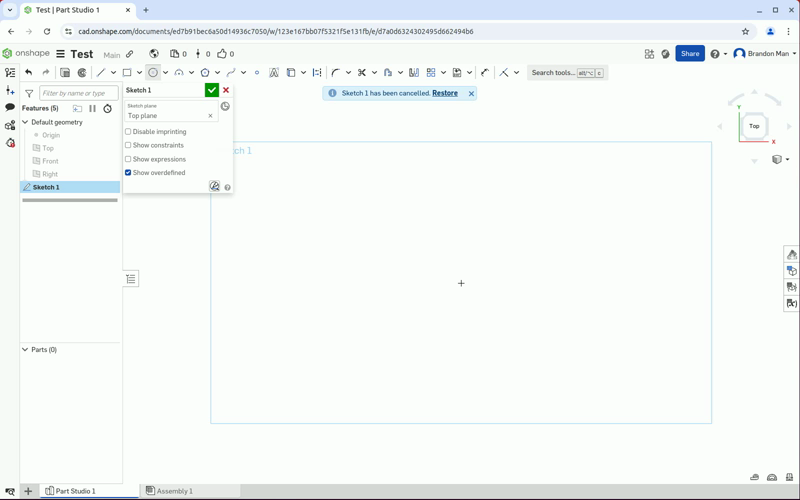
click(461, 282)
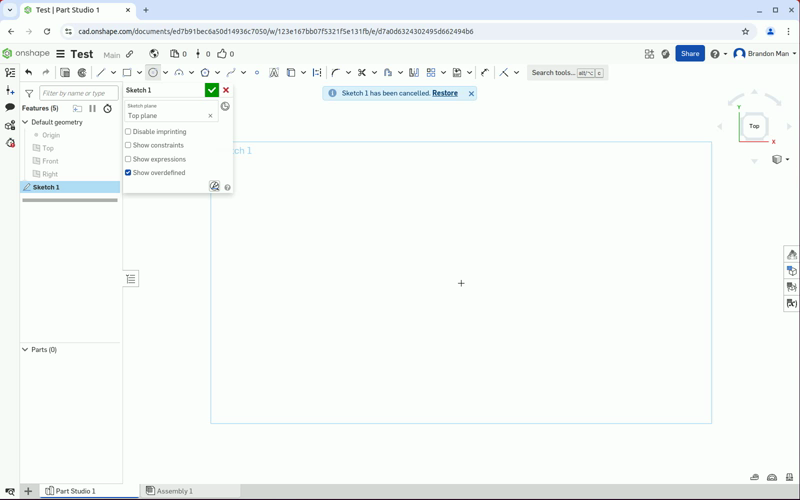
key_up(shift)
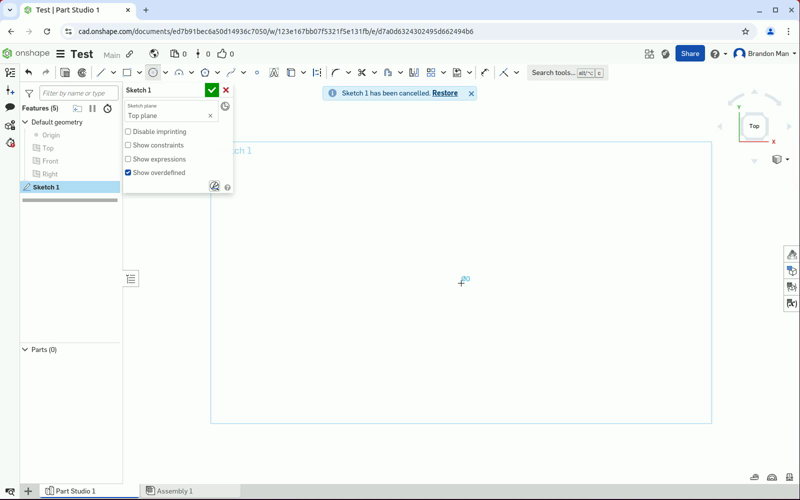
mouse_move(466, 282)
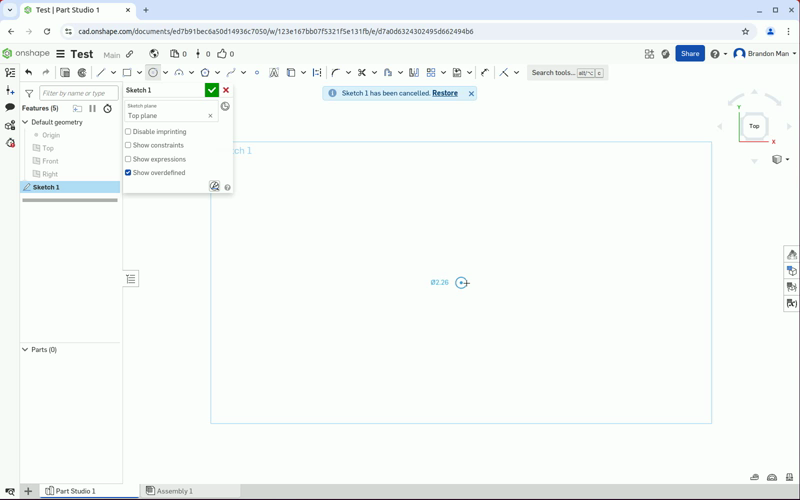
click(466, 282)
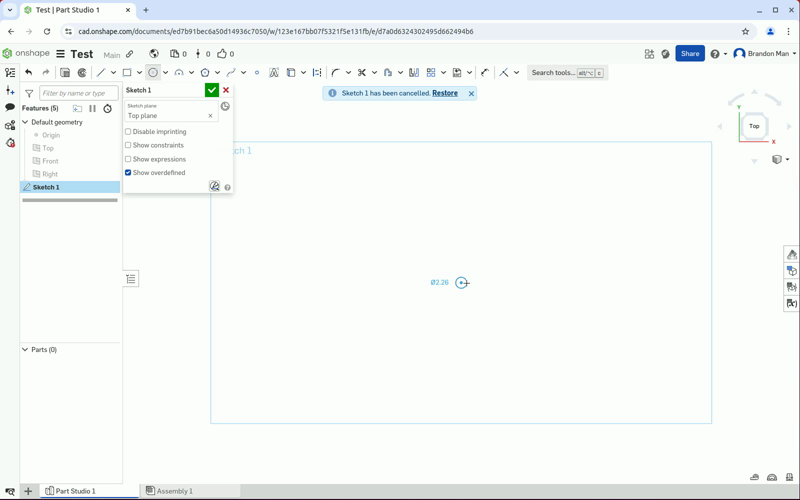
key(esc)
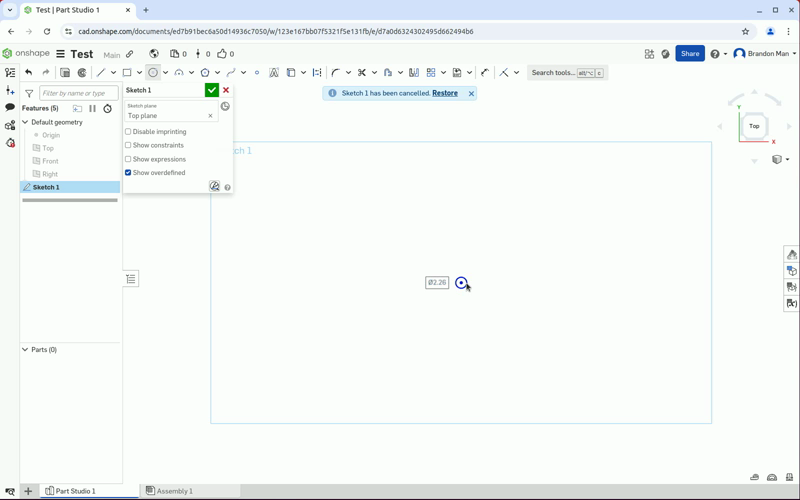
mouse_move(464, 284)
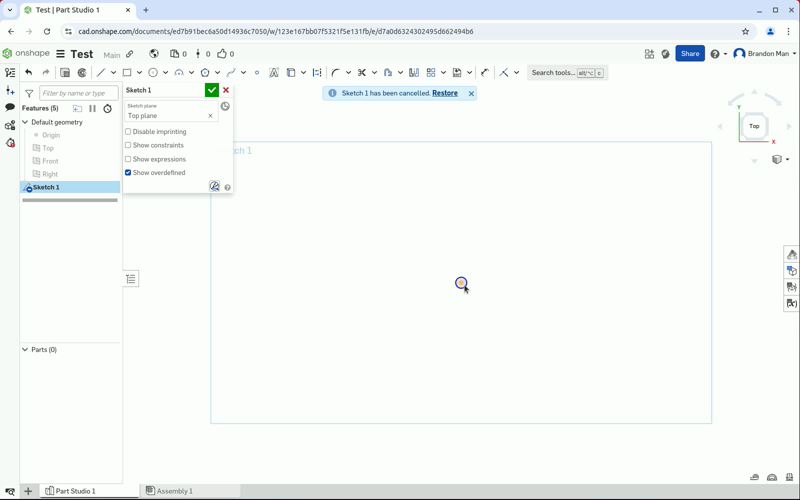
scroll(6)
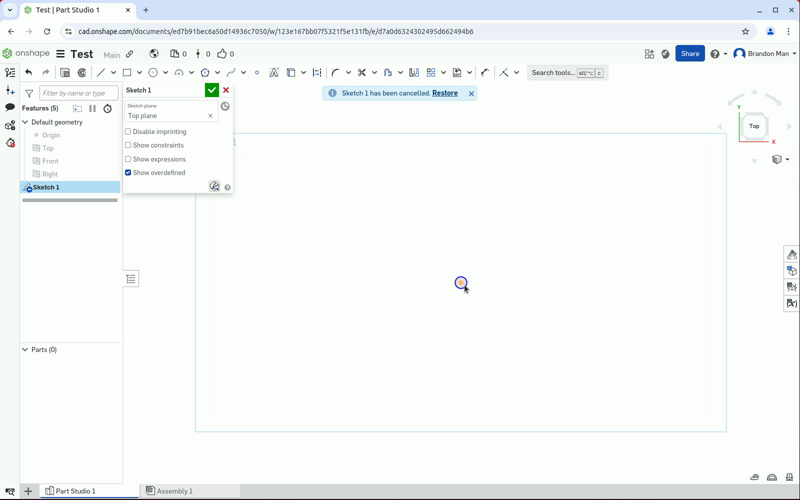
scroll(6)
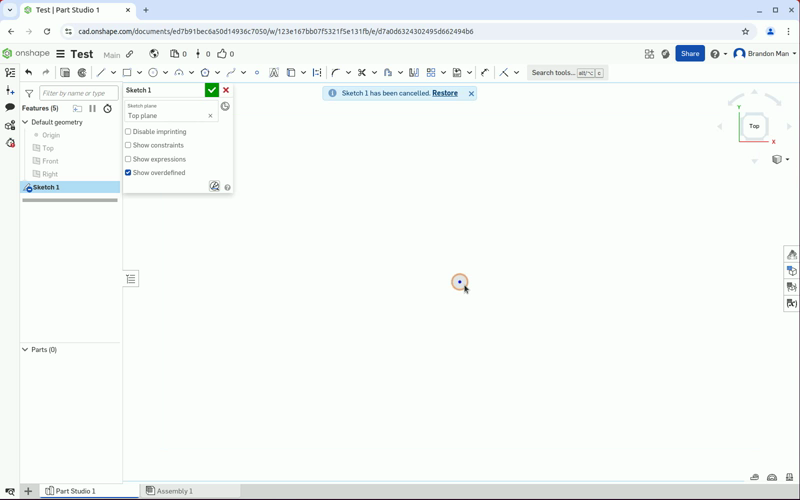
scroll(6)
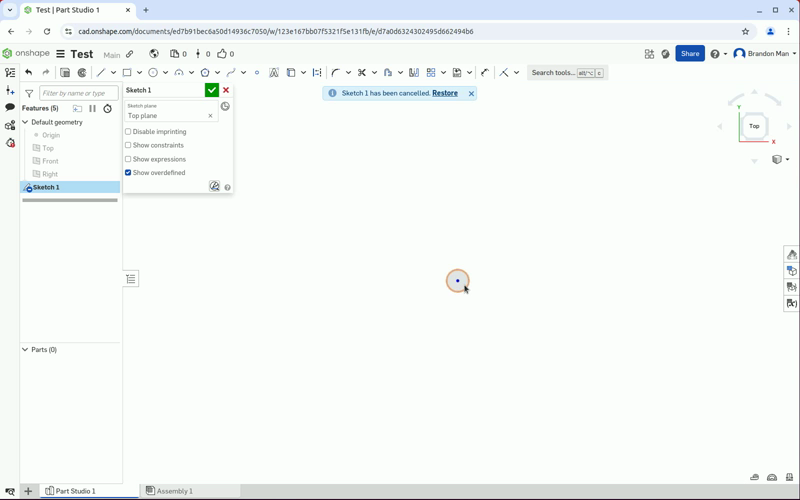
scroll(6)
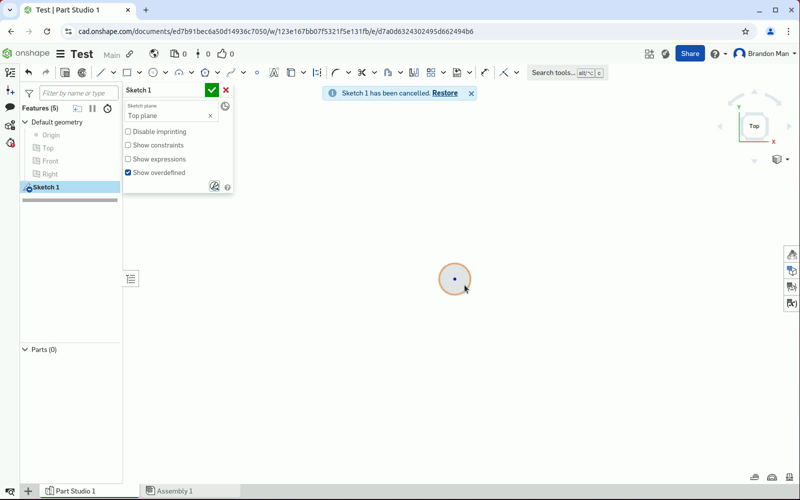
scroll(6)
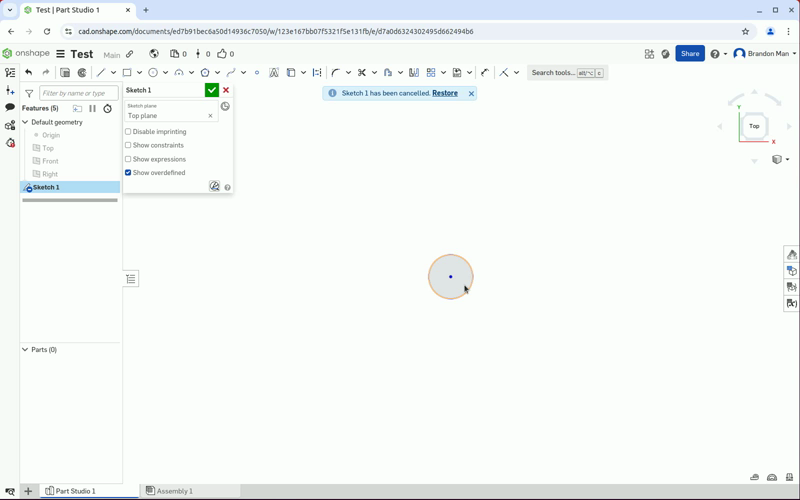
scroll(6)
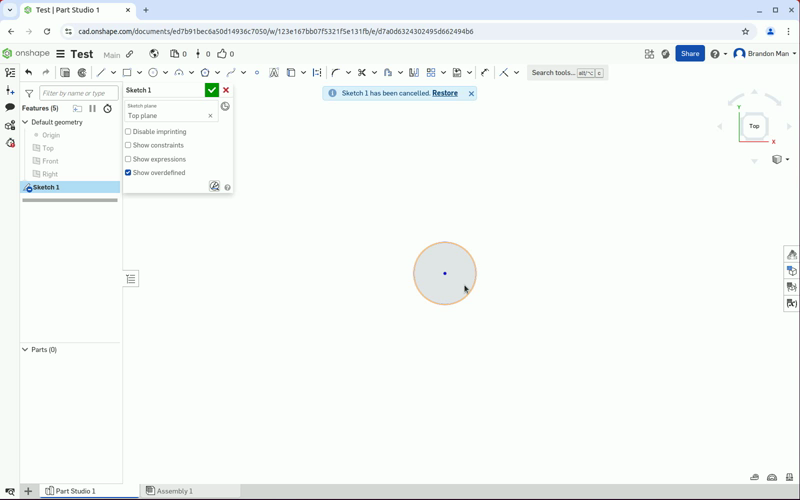
scroll(6)
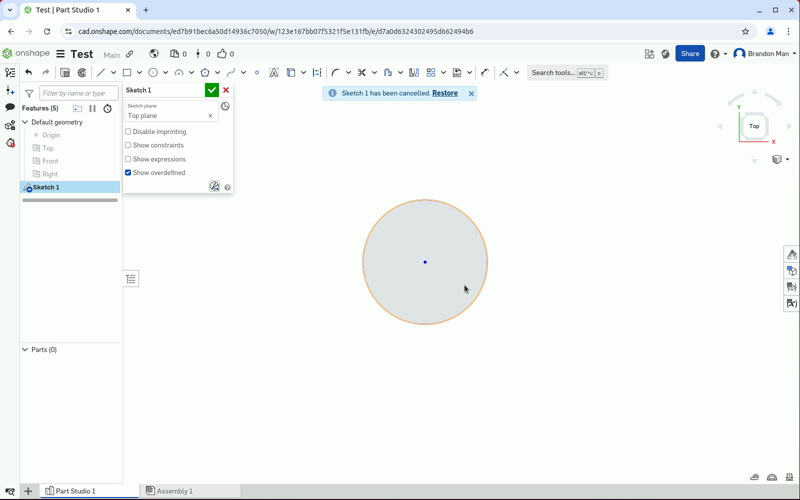
click(464, 284)
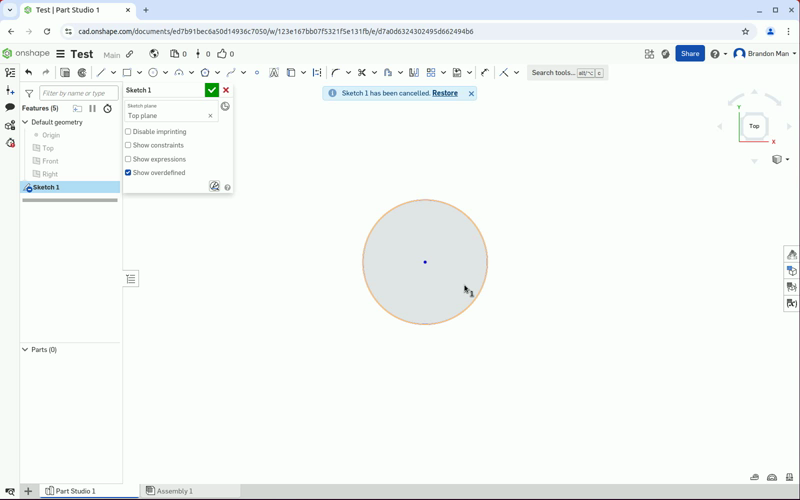
scroll(-6)
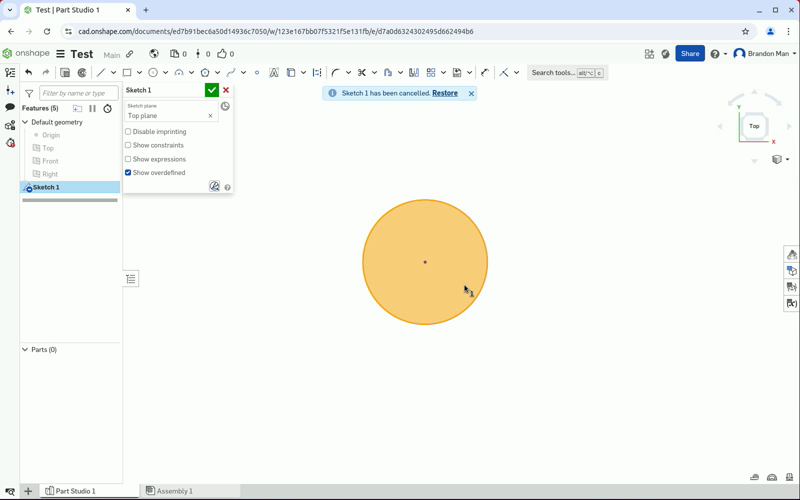
scroll(-6)
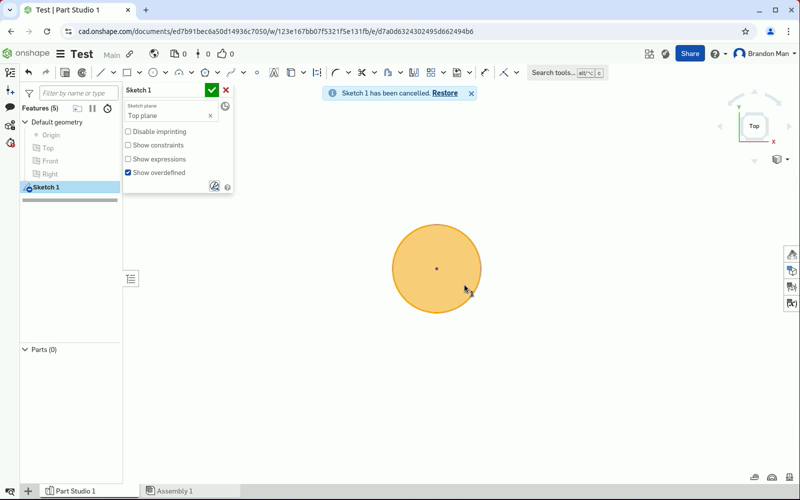
scroll(-6)
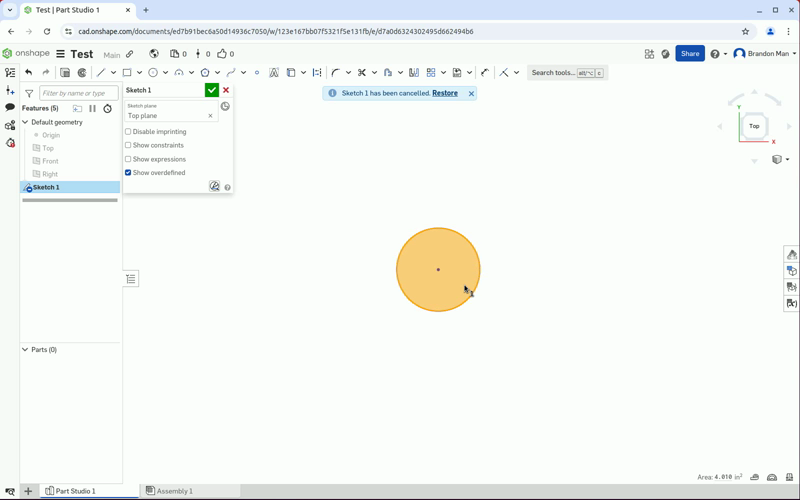
scroll(-6)
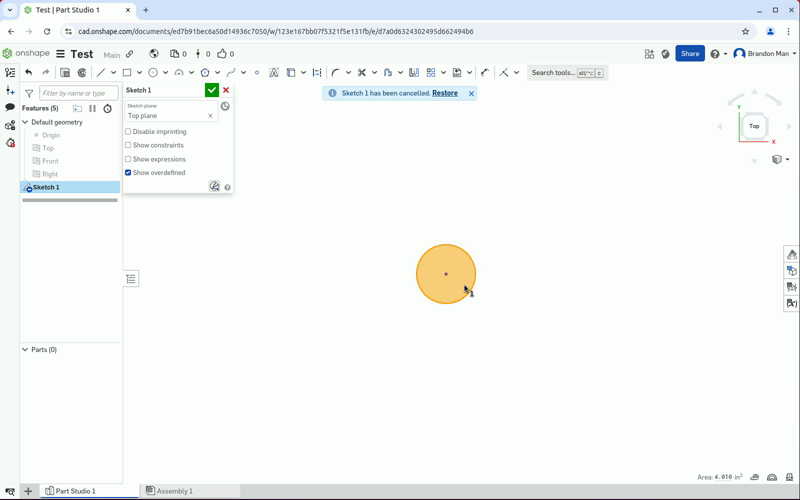
scroll(-6)
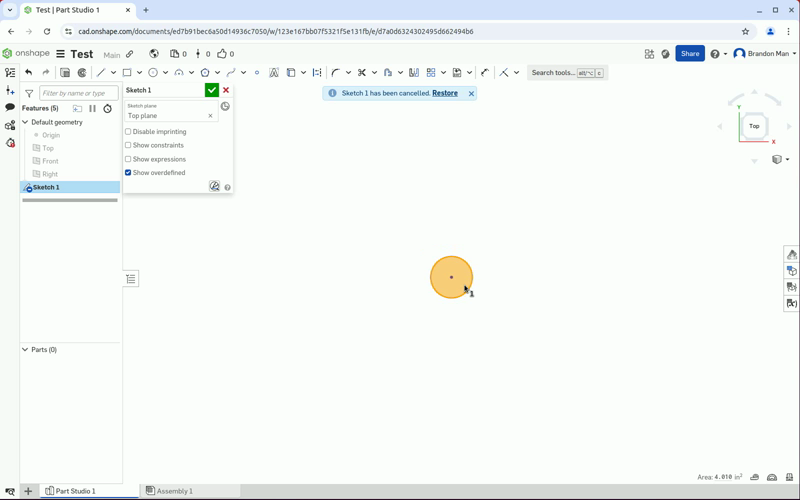
scroll(-6)
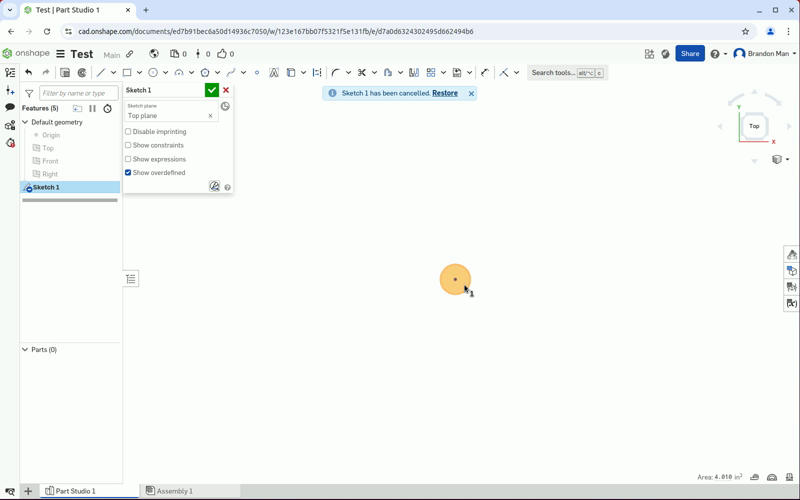
scroll(-6)
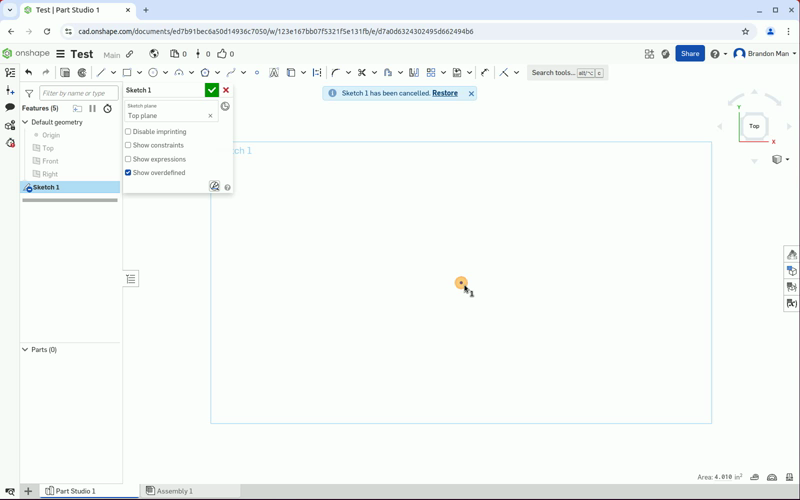
mouse_move(73, 352)
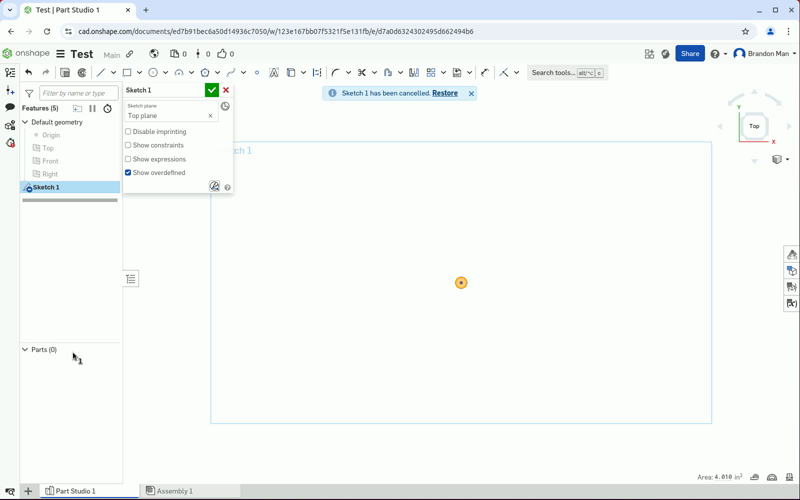
key(shift+y)
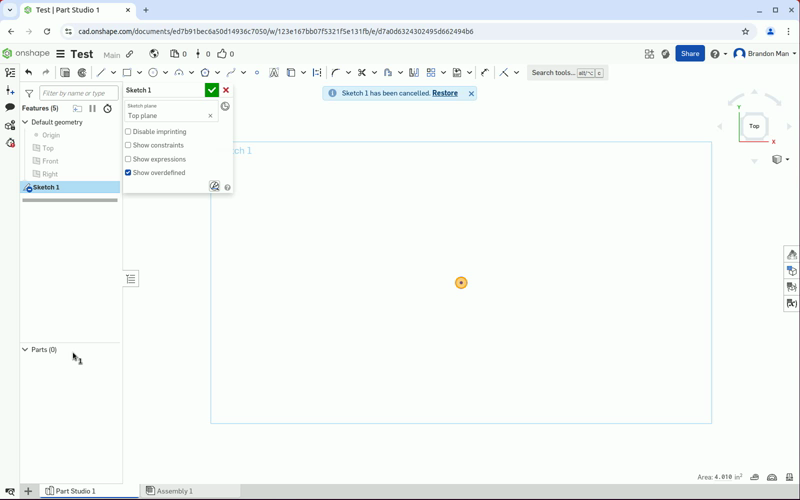
key(shift+e)
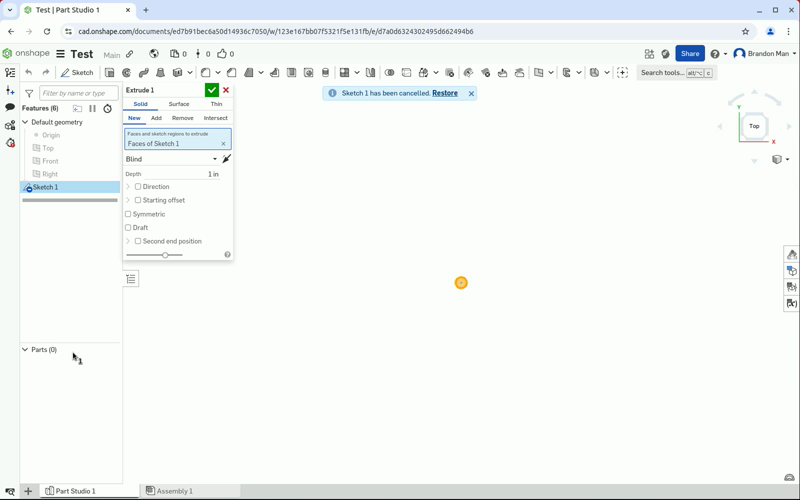
mouse_move(143, 106)
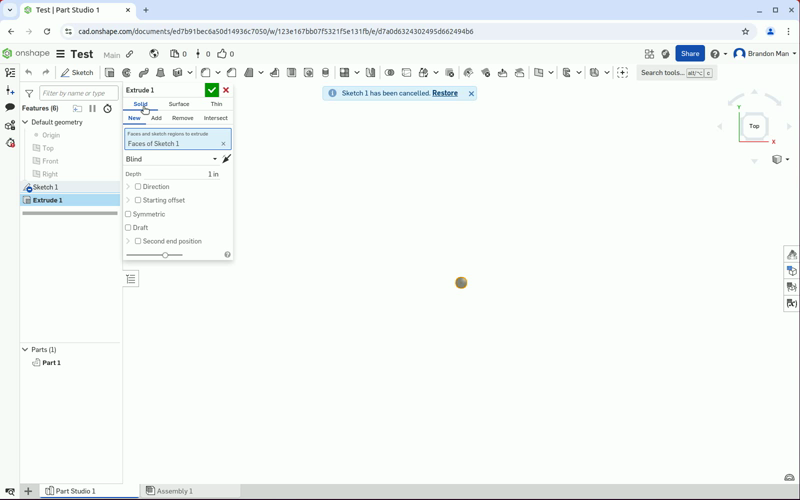
click(143, 106)
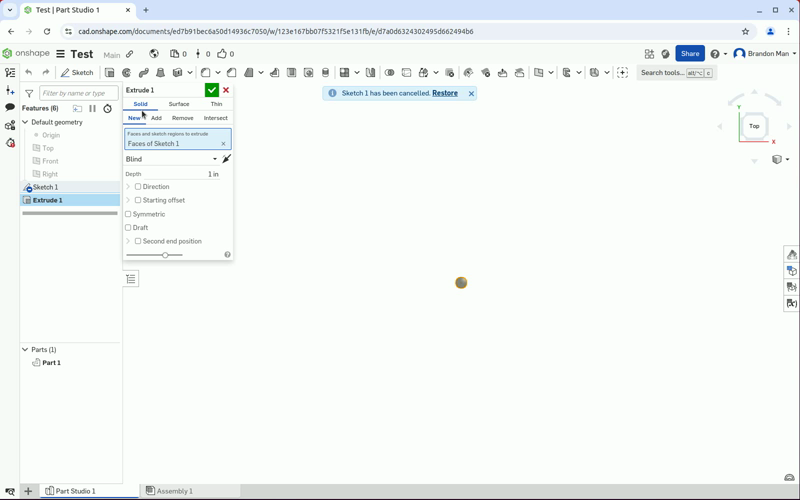
mouse_move(137, 120)
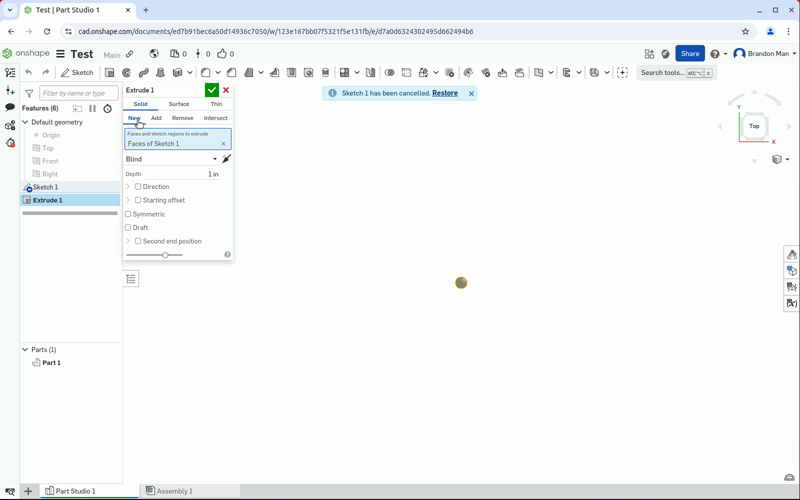
click(137, 120)
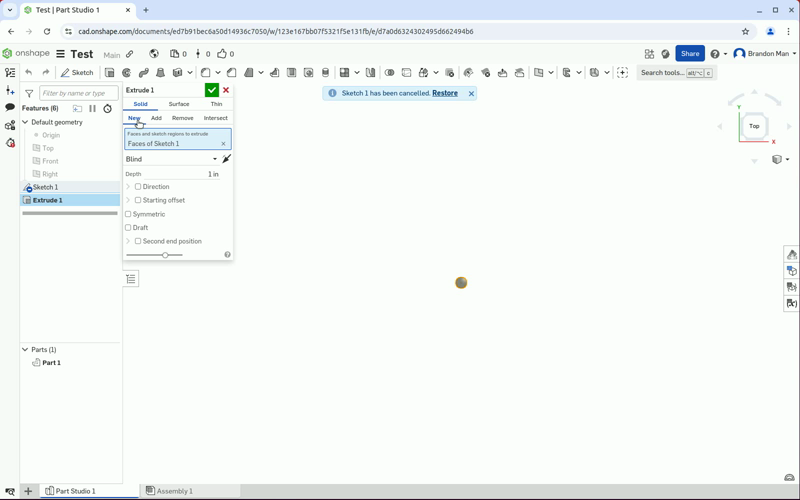
key(tab, 4)
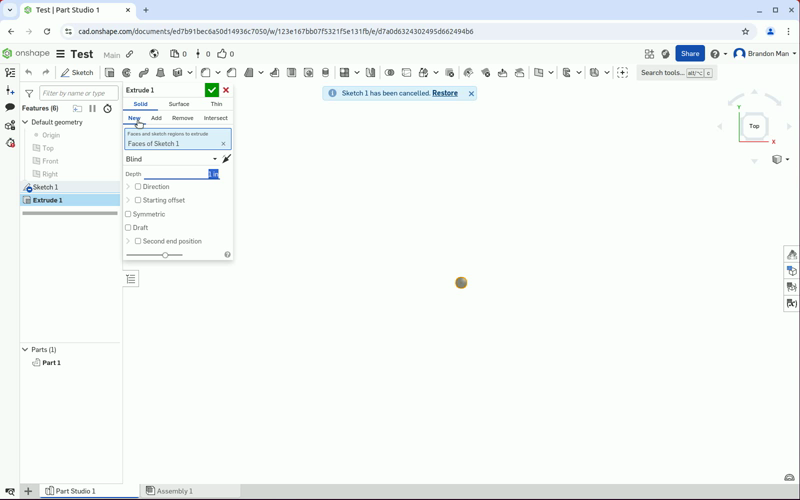
text(-23.108)
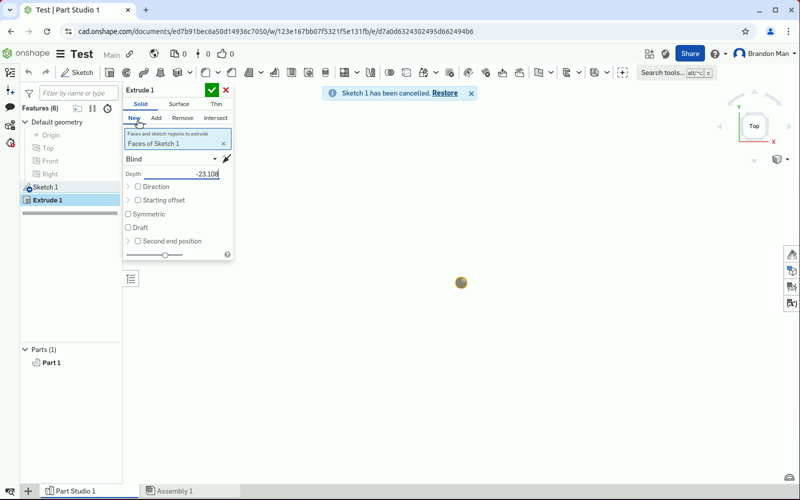
key(enter)
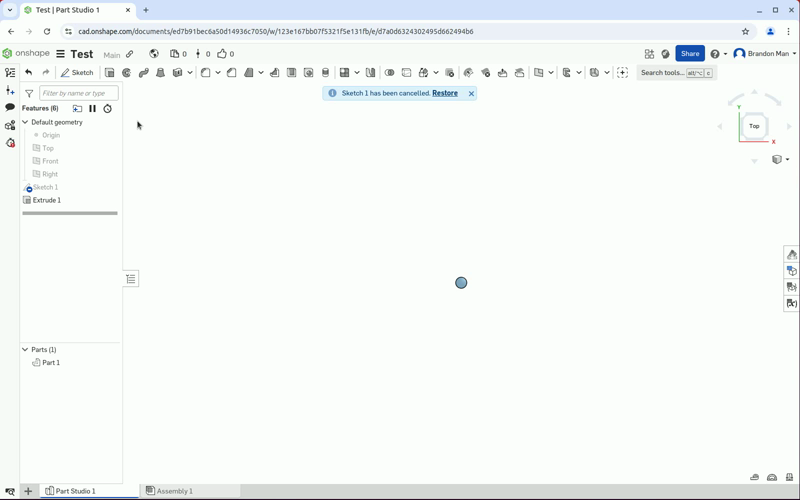
key(shift+h)
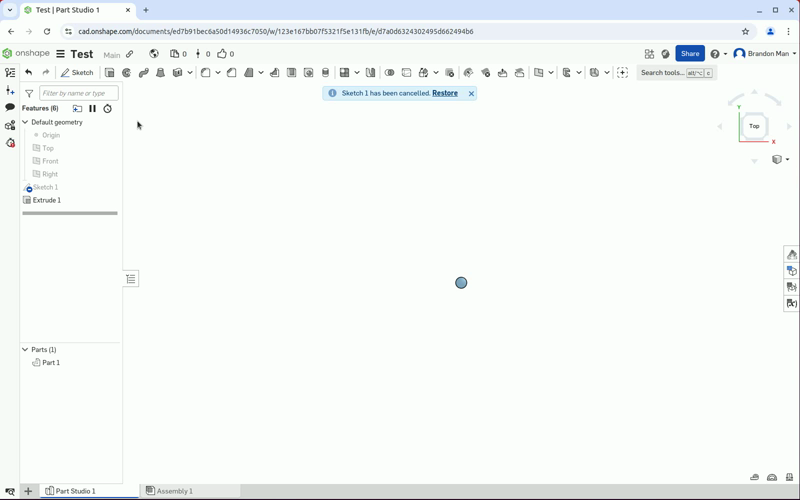
key(shift+h)
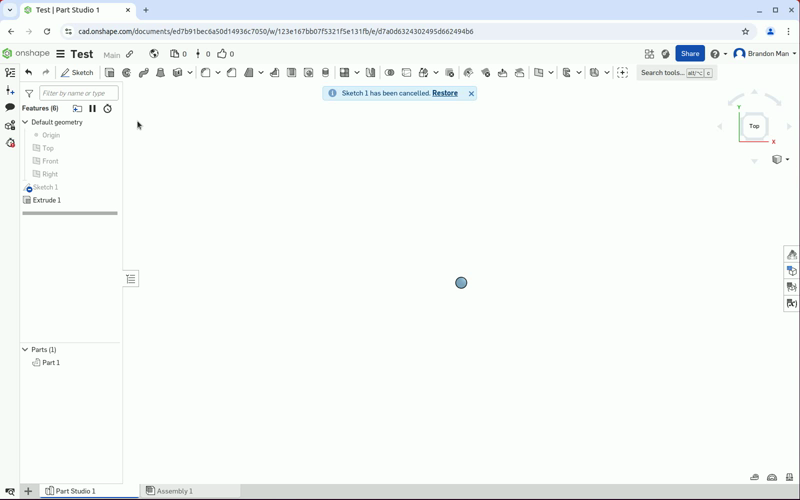
mouse_move(73, 189)
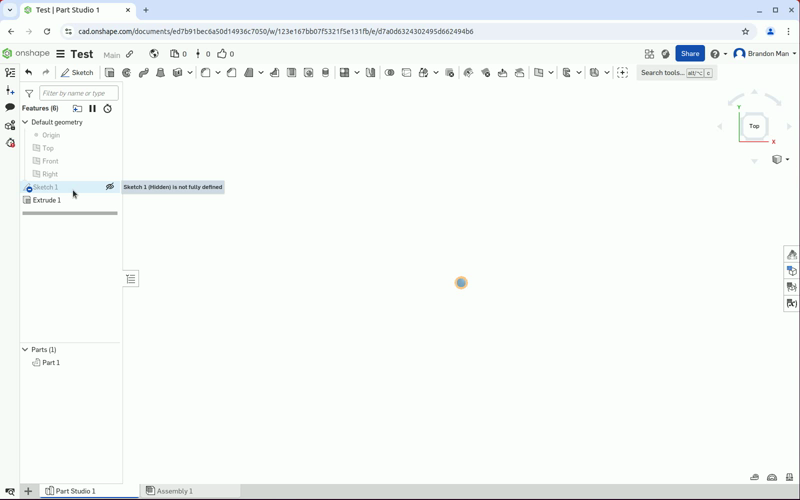
click(73, 189)
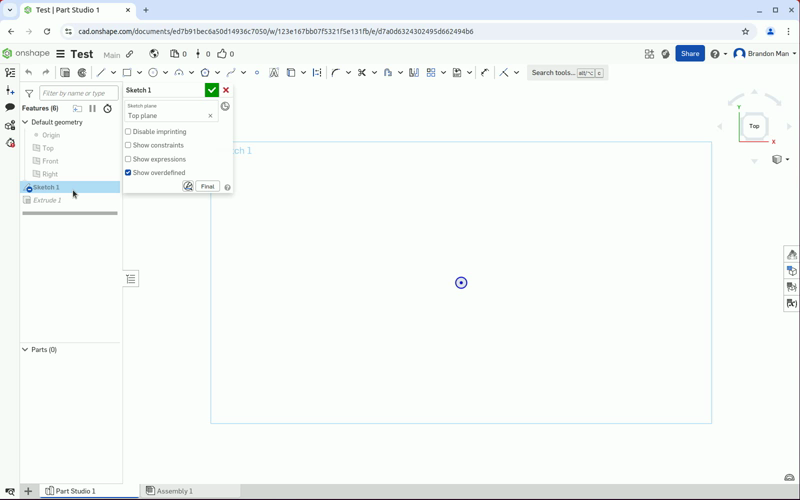
mouse_move(229, 92)
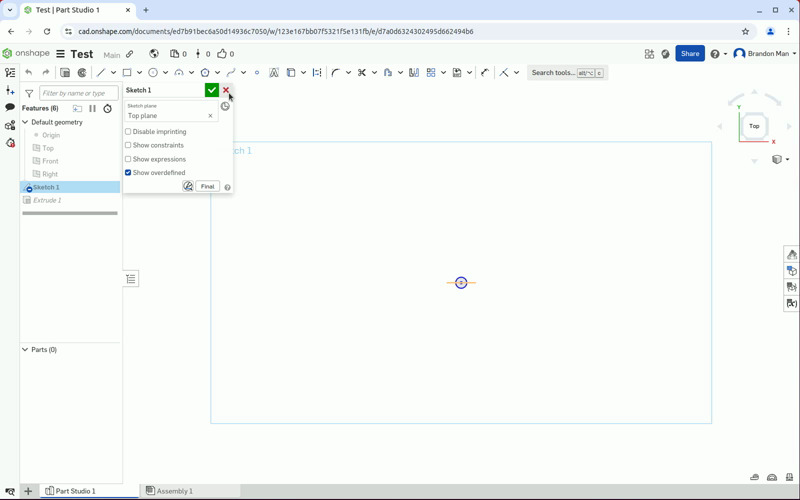
click(229, 92)
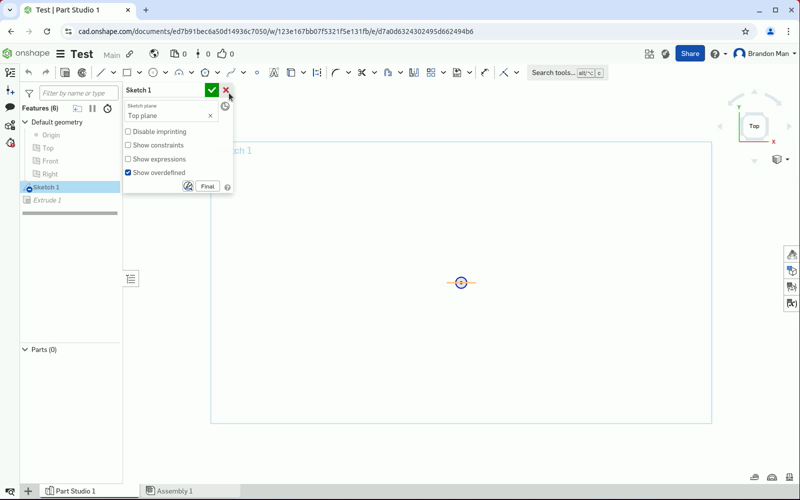
key(shift+s)
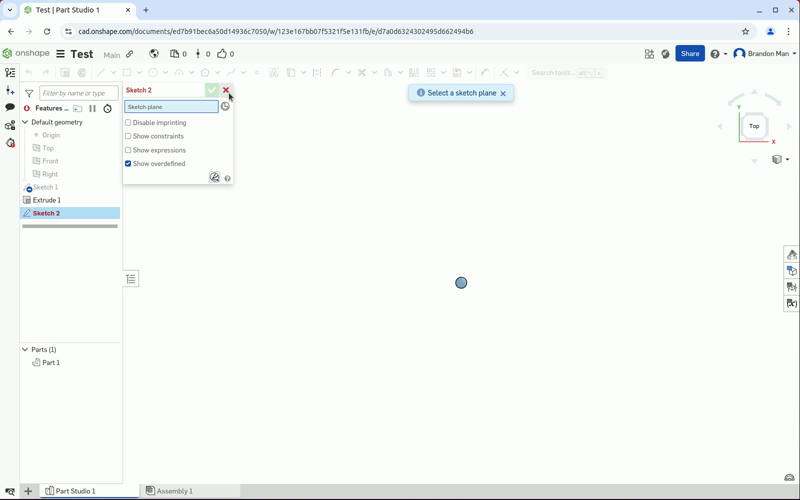
mouse_move(73, 150)
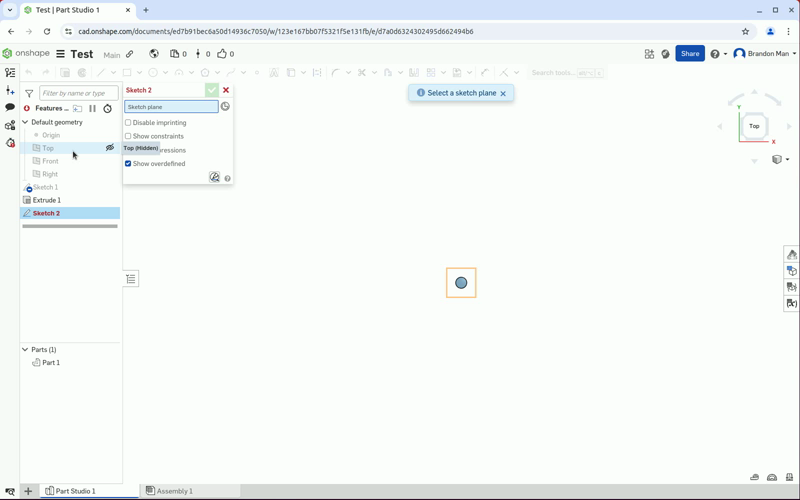
click(73, 150)
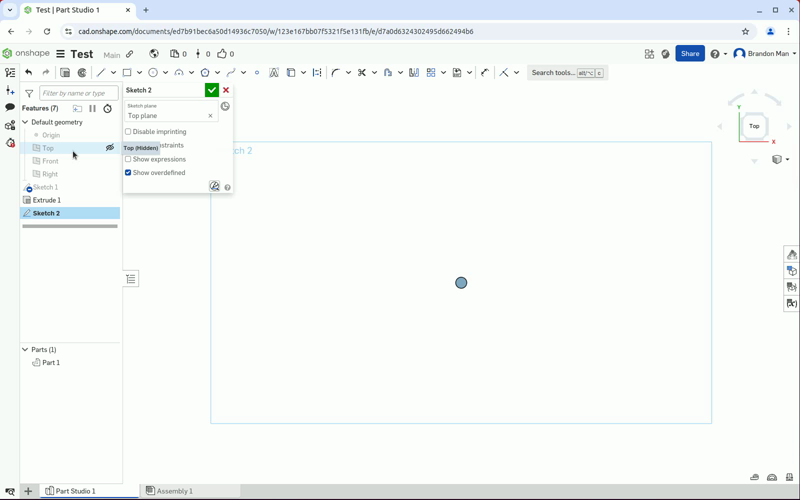
mouse_move(73, 352)
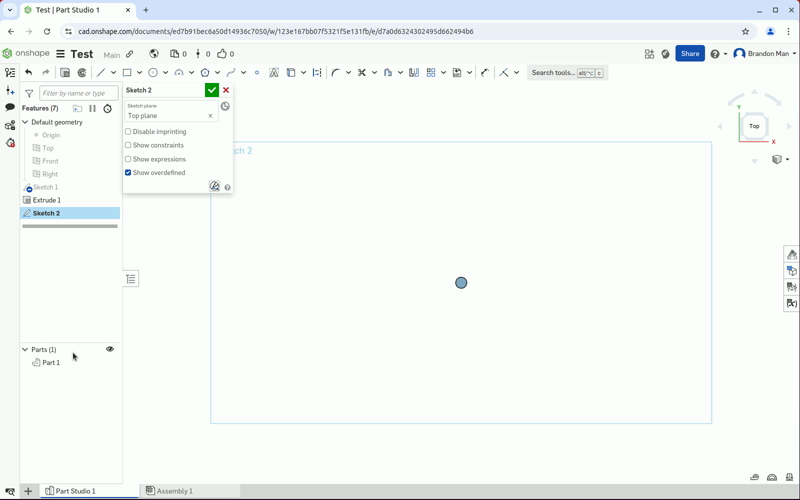
key(y)
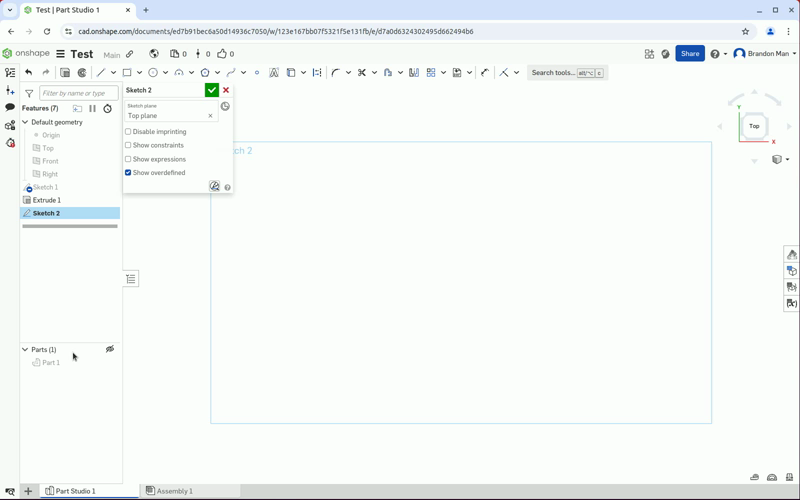
key(c)
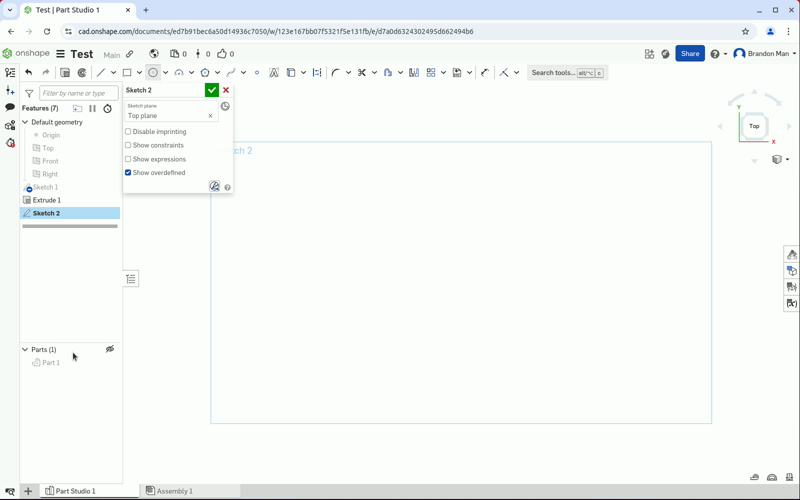
key_down(shift)
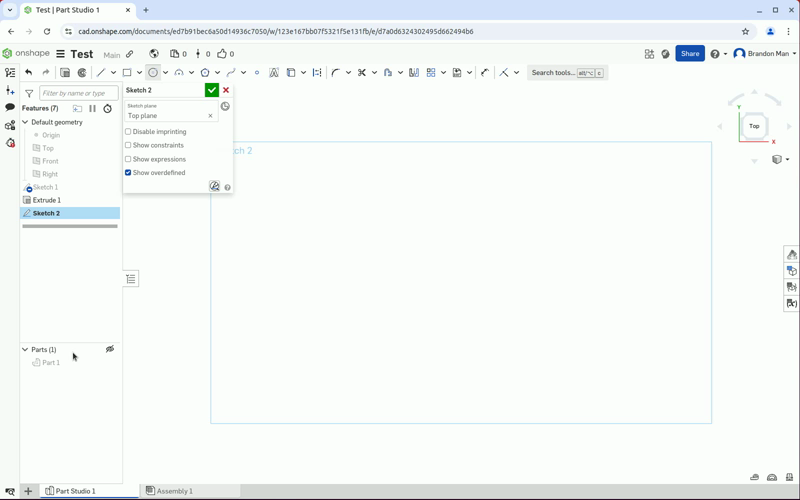
mouse_move(460, 282)
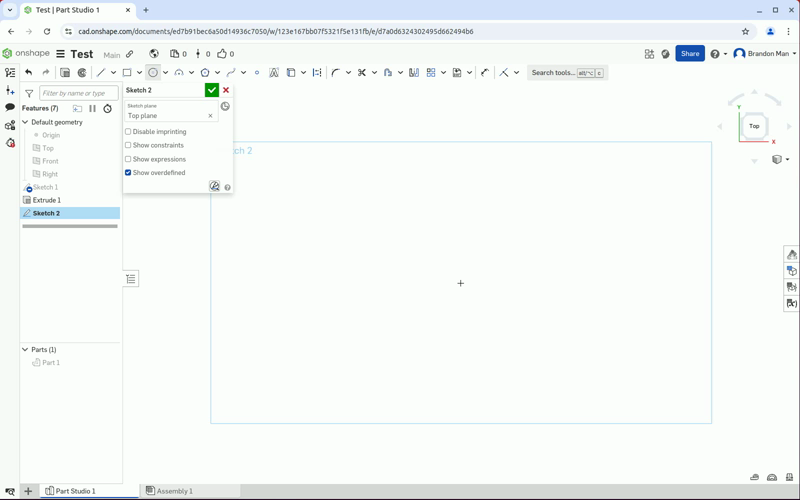
click(460, 282)
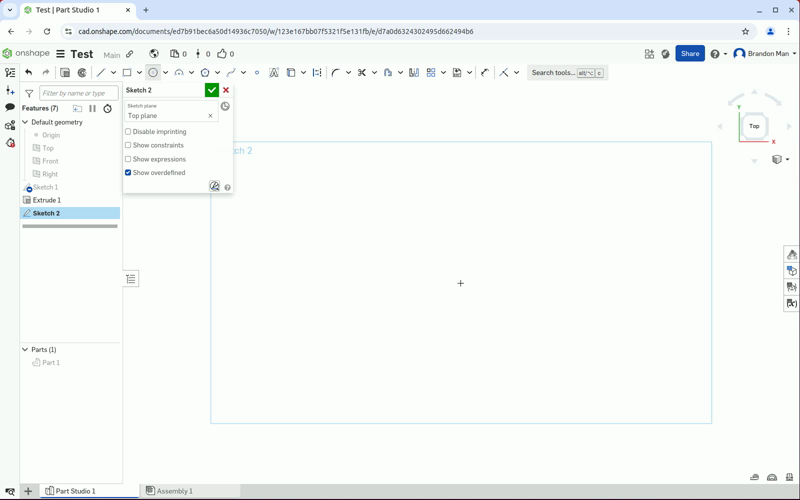
key_up(shift)
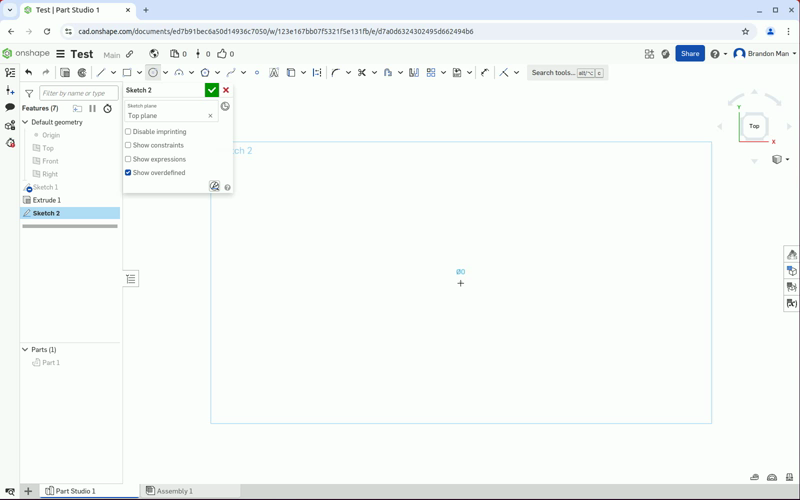
mouse_move(470, 282)
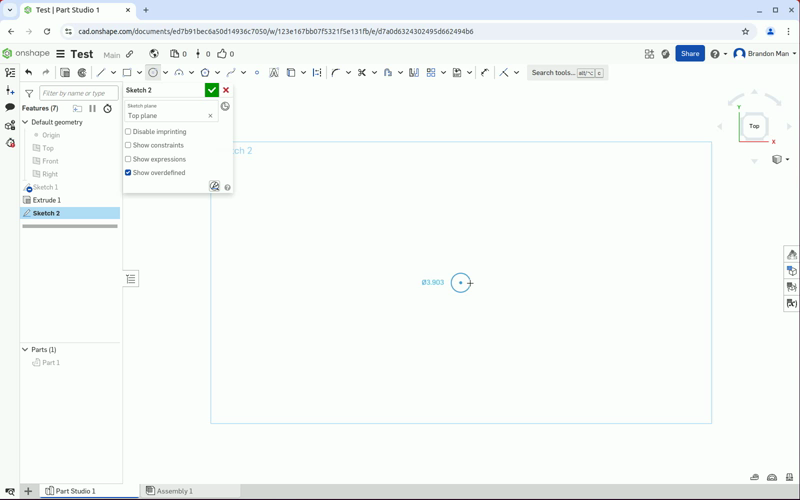
click(470, 282)
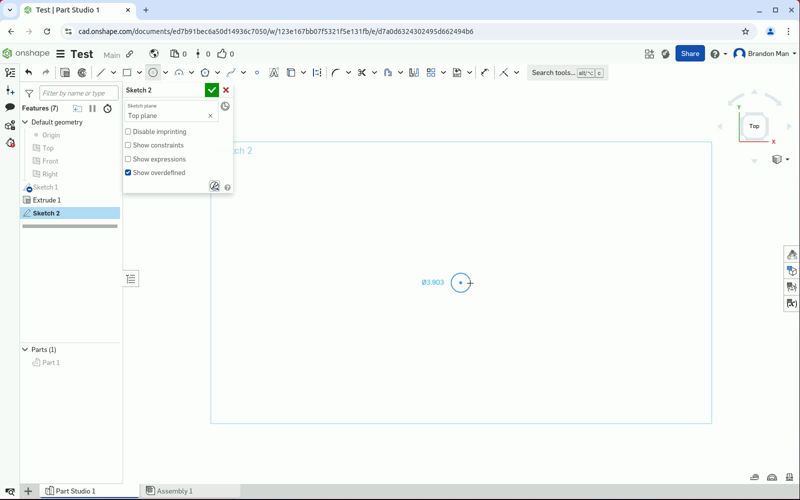
key(esc)
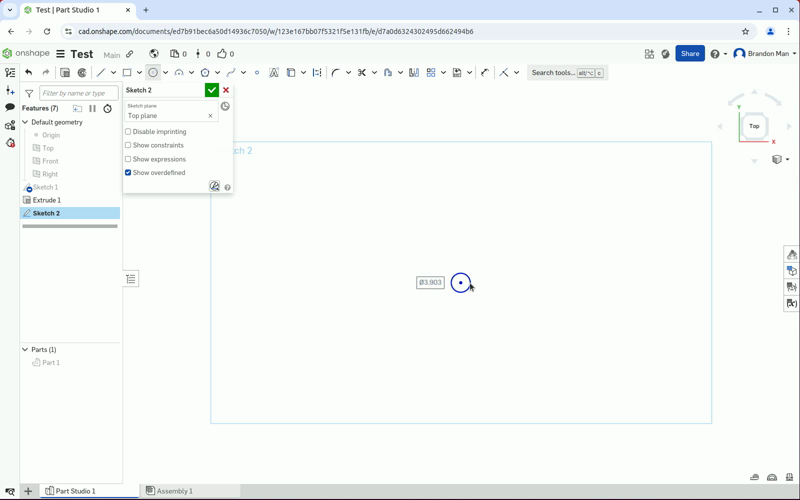
mouse_move(454, 283)
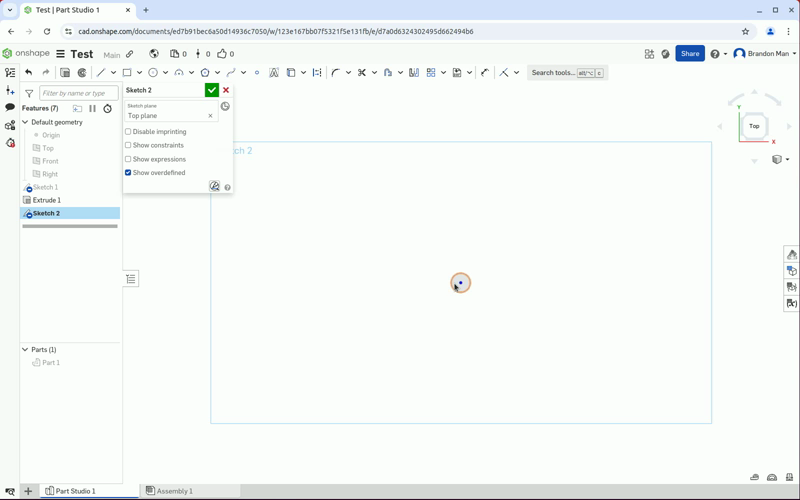
scroll(6)
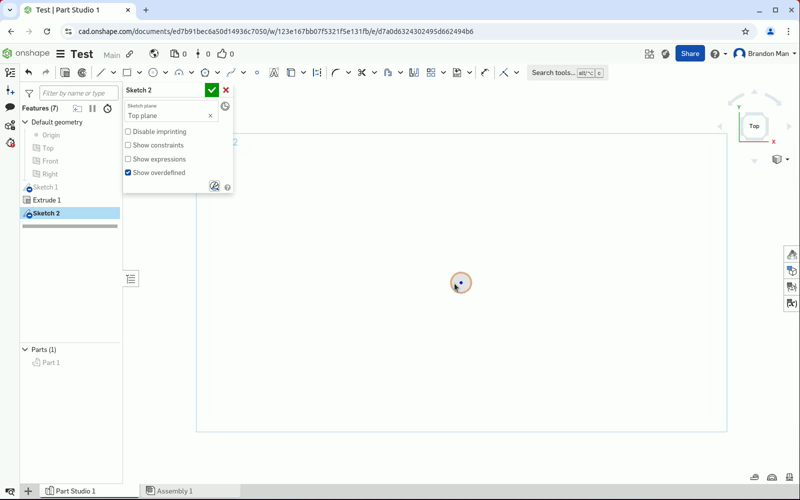
scroll(6)
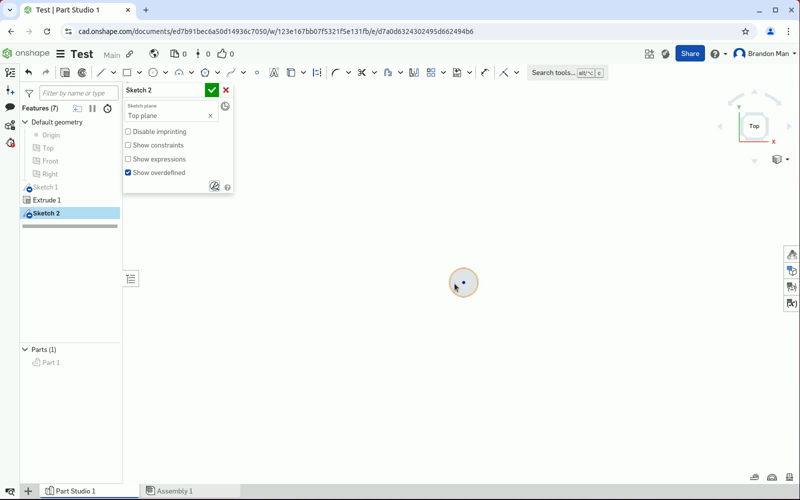
scroll(6)
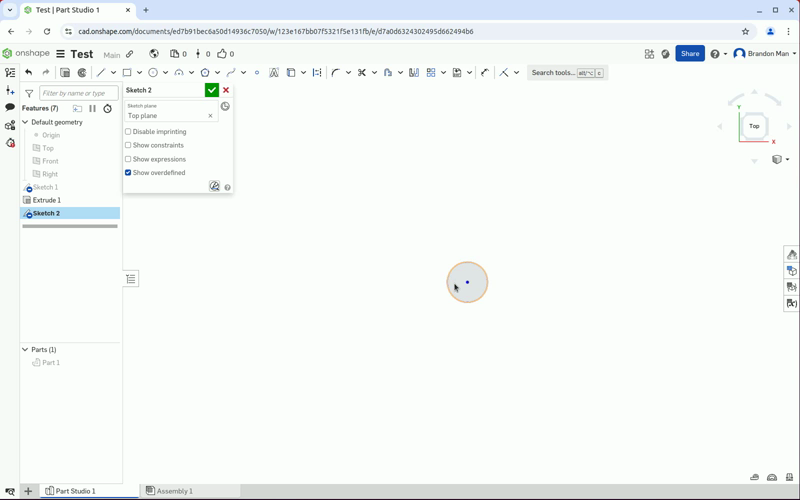
scroll(6)
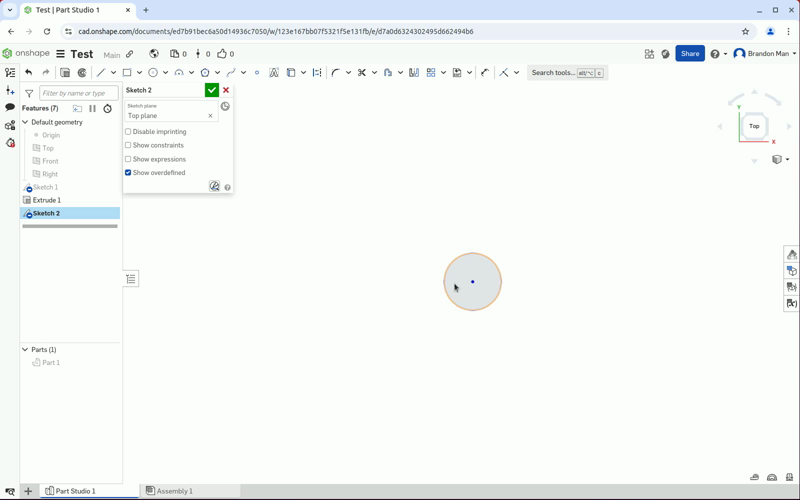
scroll(6)
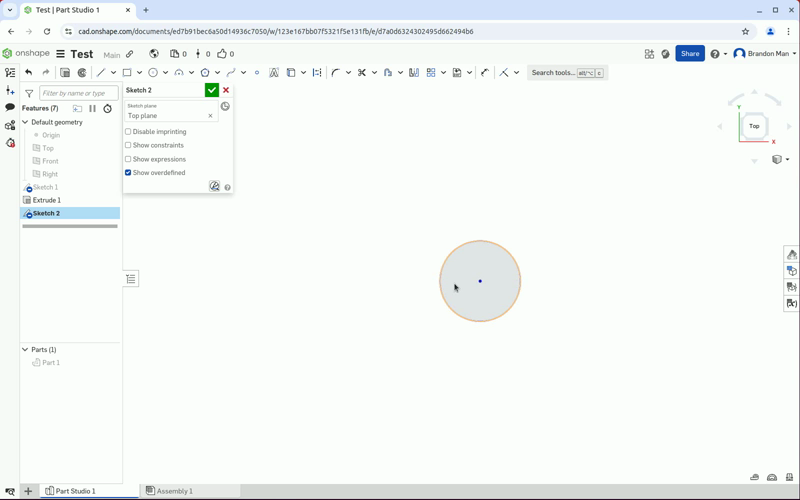
scroll(6)
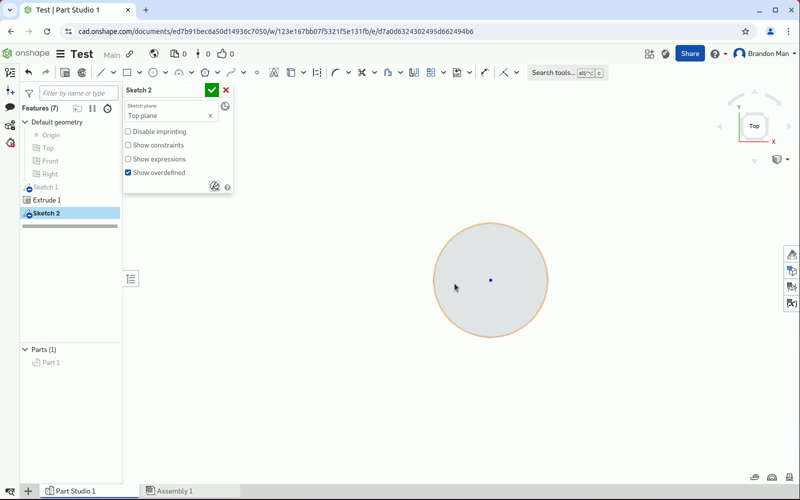
scroll(6)
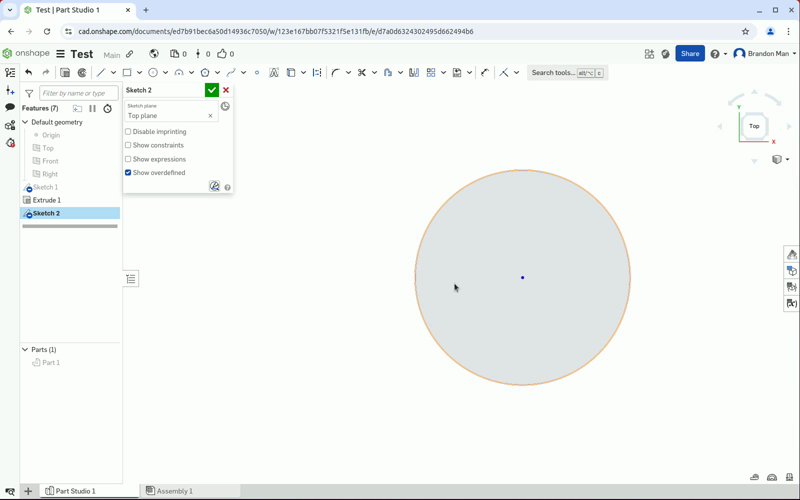
click(454, 283)
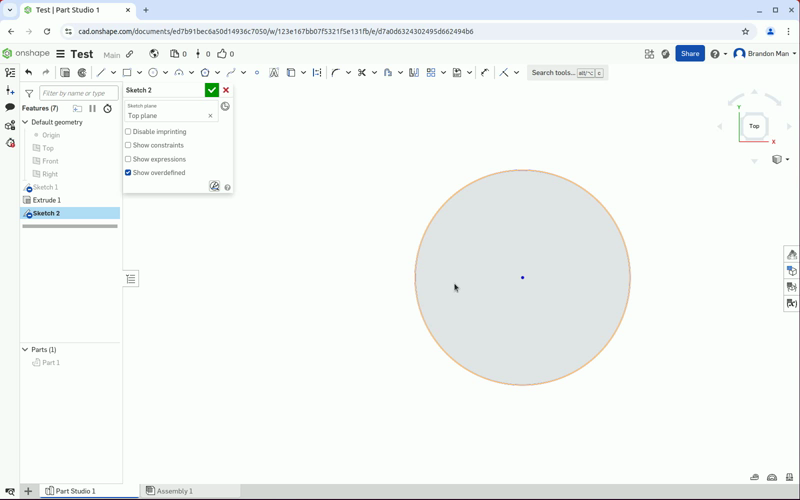
scroll(-6)
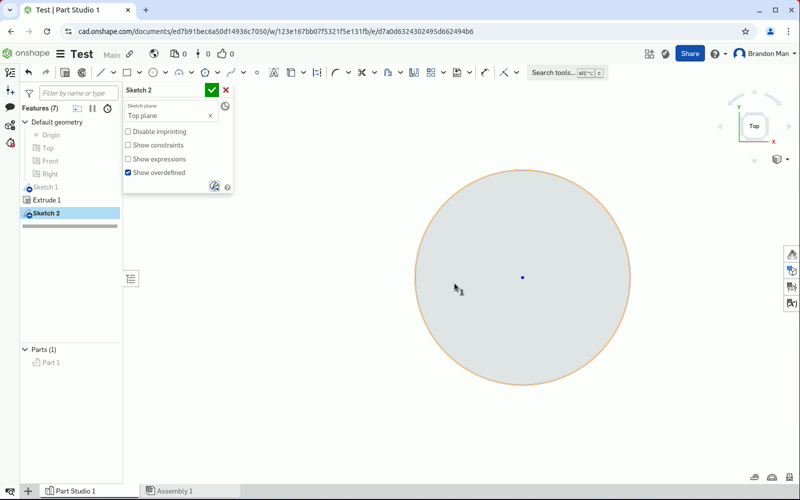
scroll(-6)
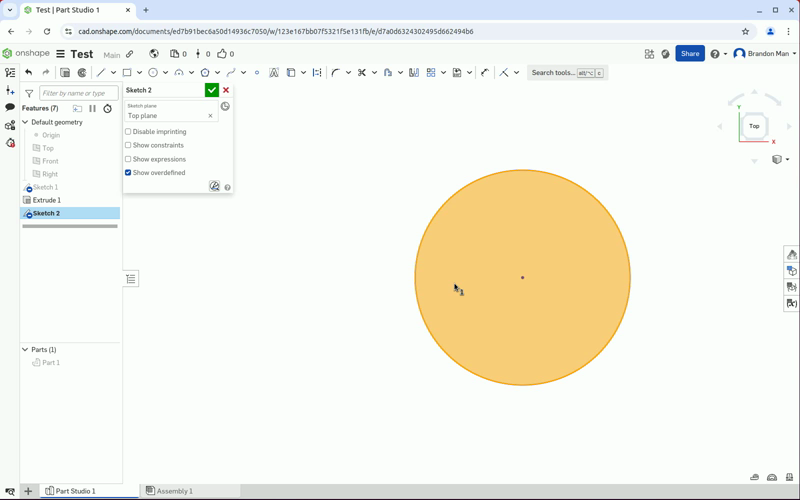
scroll(-6)
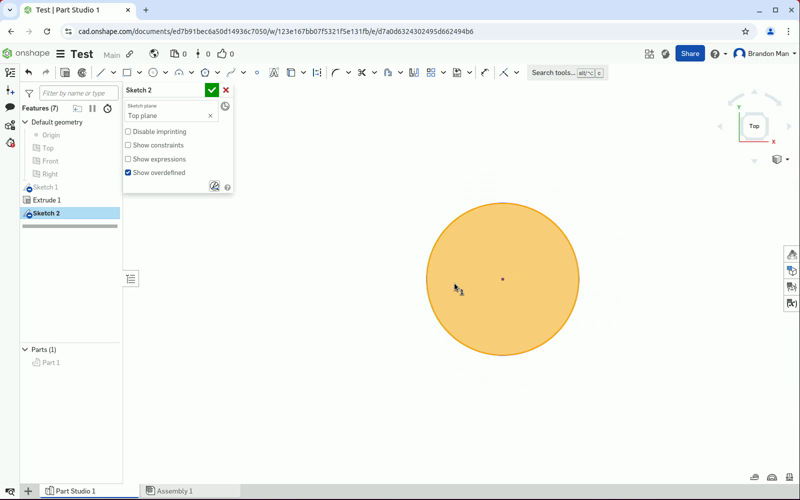
scroll(-6)
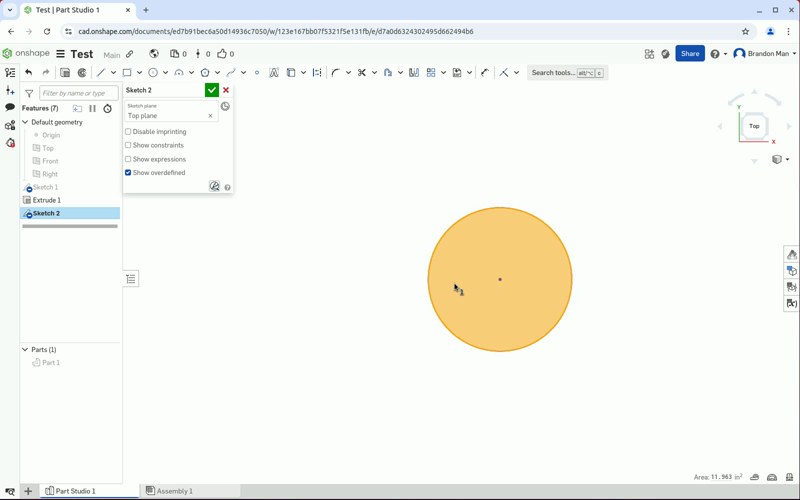
scroll(-6)
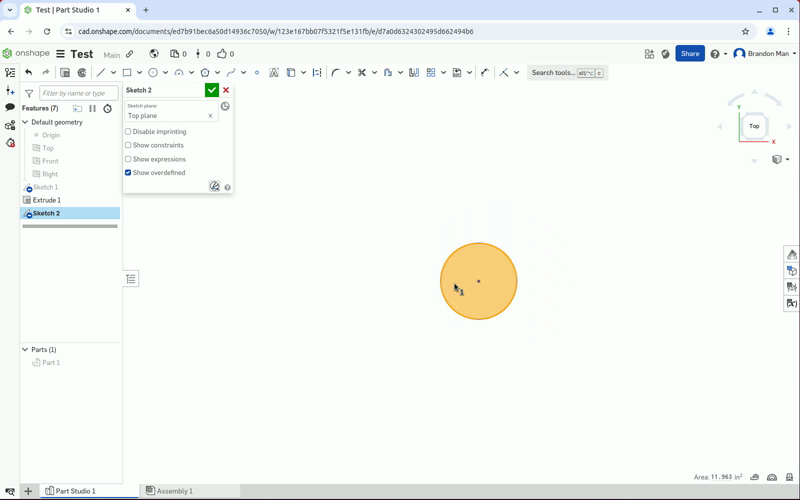
scroll(-6)
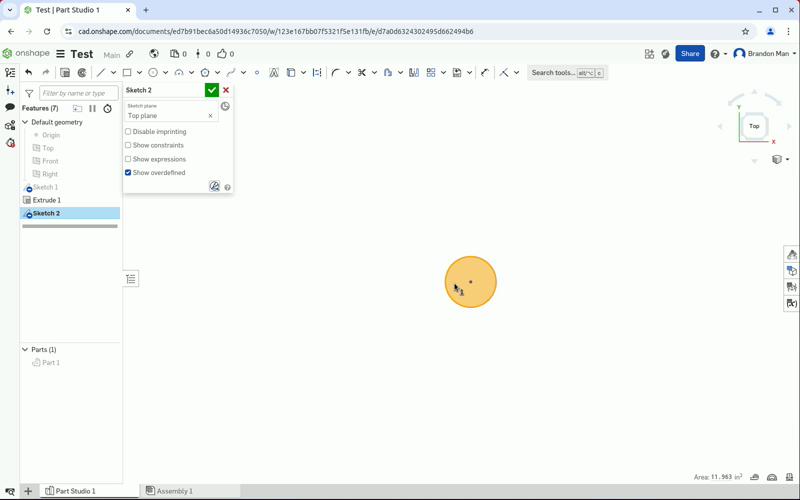
scroll(-6)
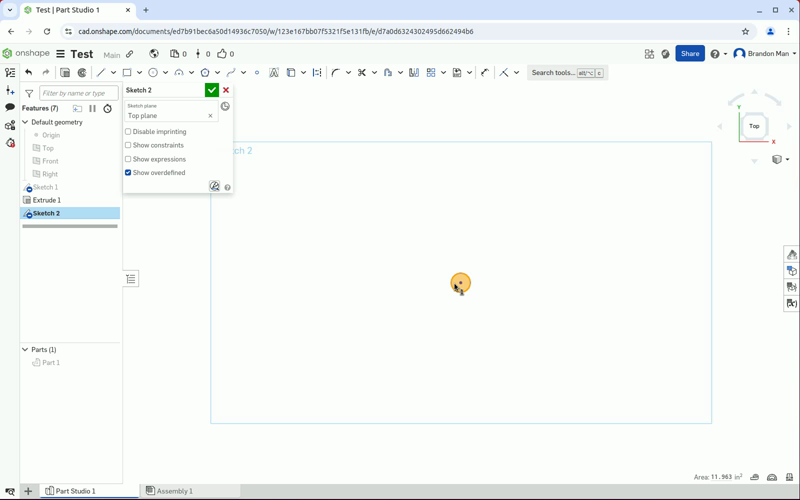
mouse_move(73, 352)
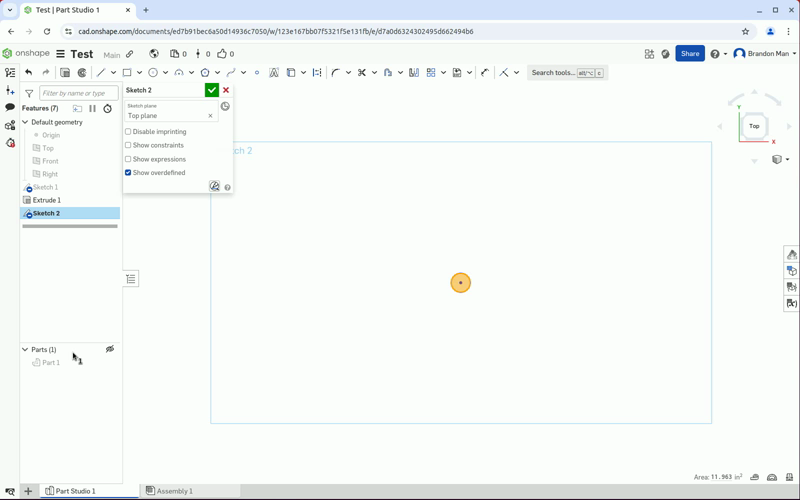
key(shift+y)
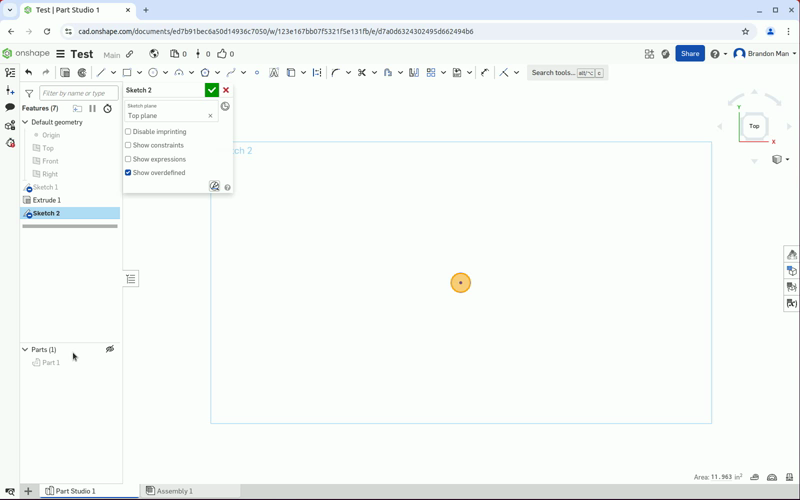
key(shift+e)
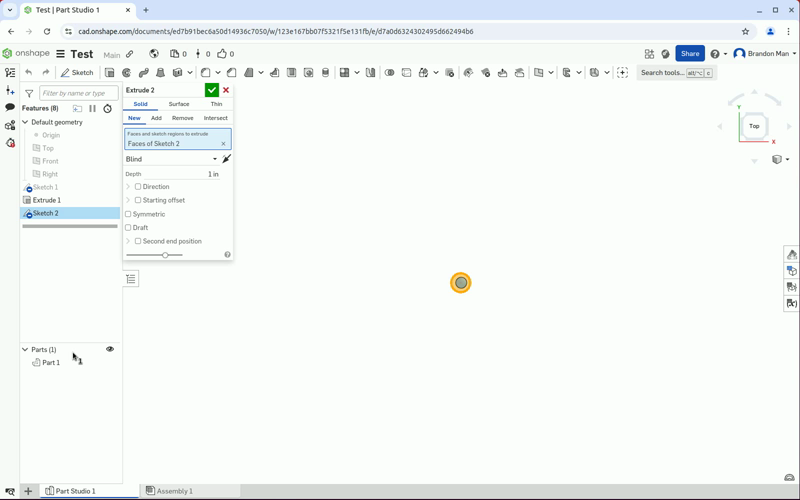
mouse_move(143, 106)
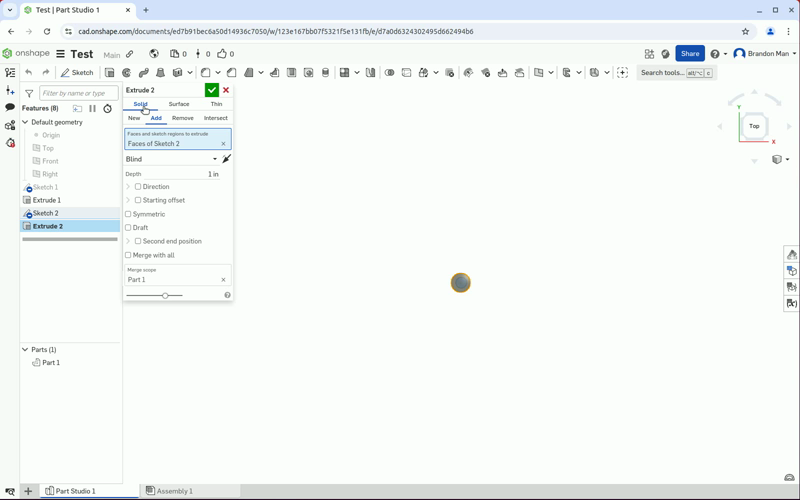
click(143, 106)
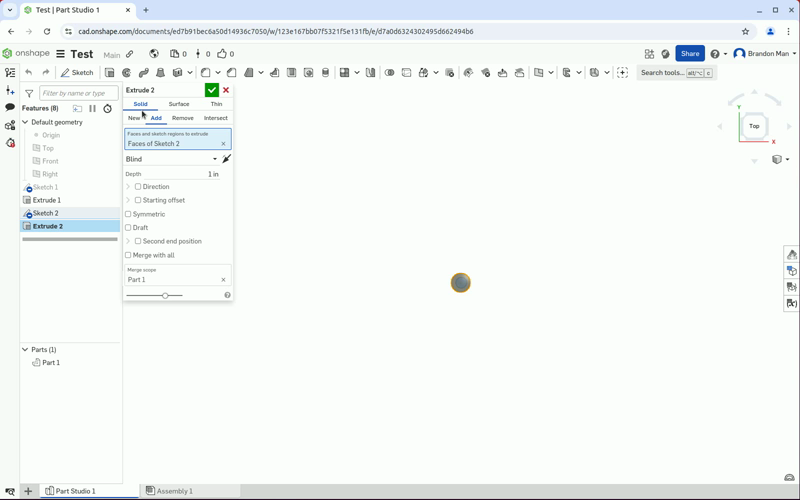
mouse_move(137, 120)
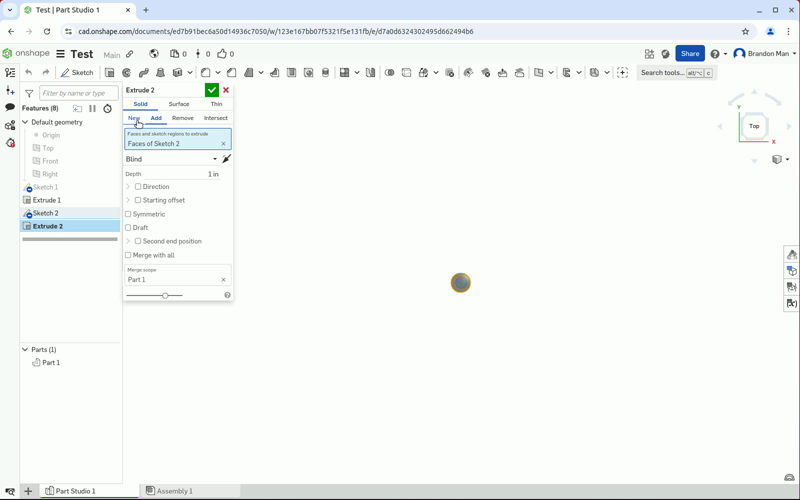
click(137, 120)
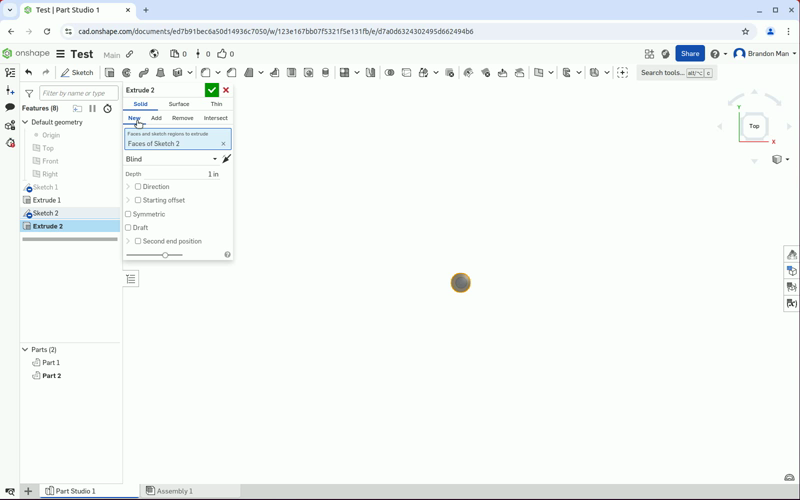
key(tab, 4)
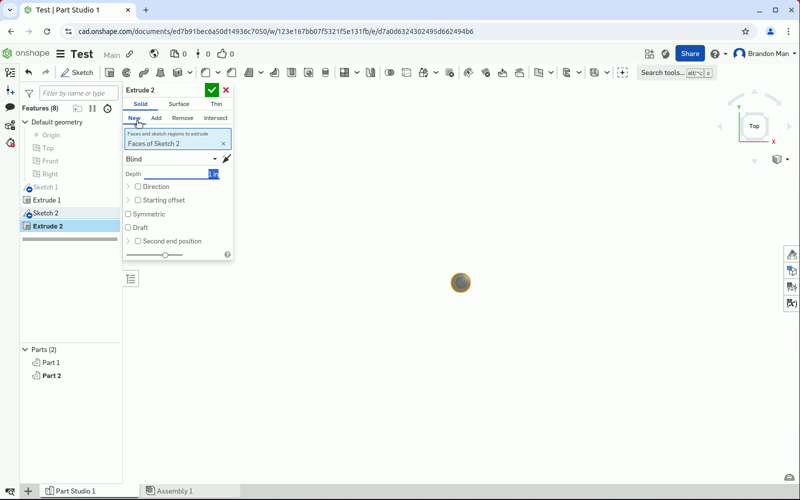
text(2.889)
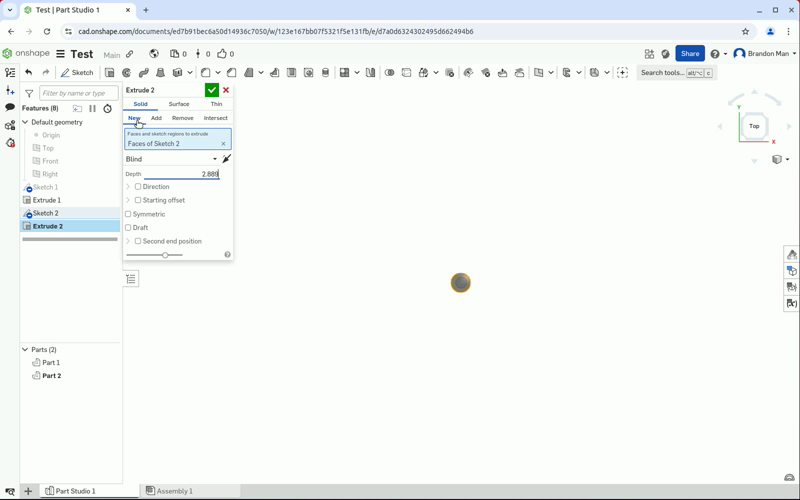
key(enter)
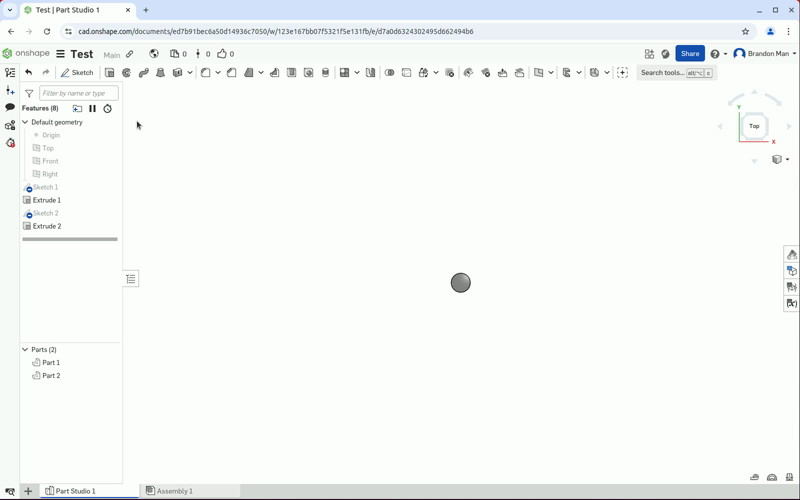
key(shift+h)
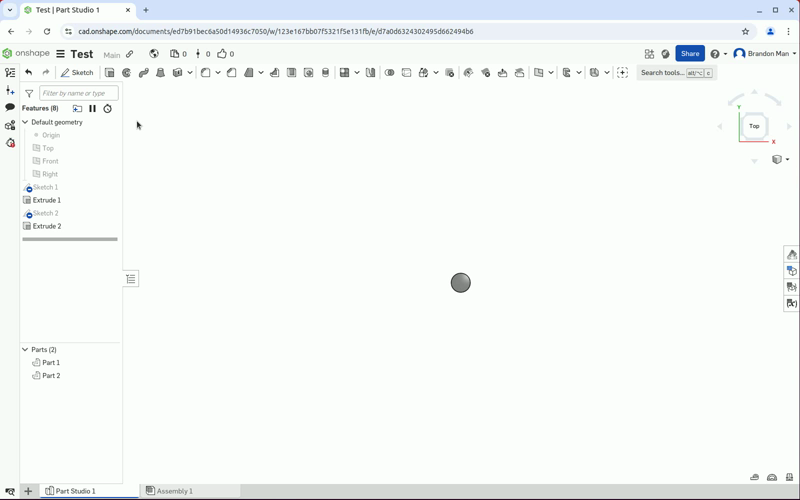
key(shift+h)
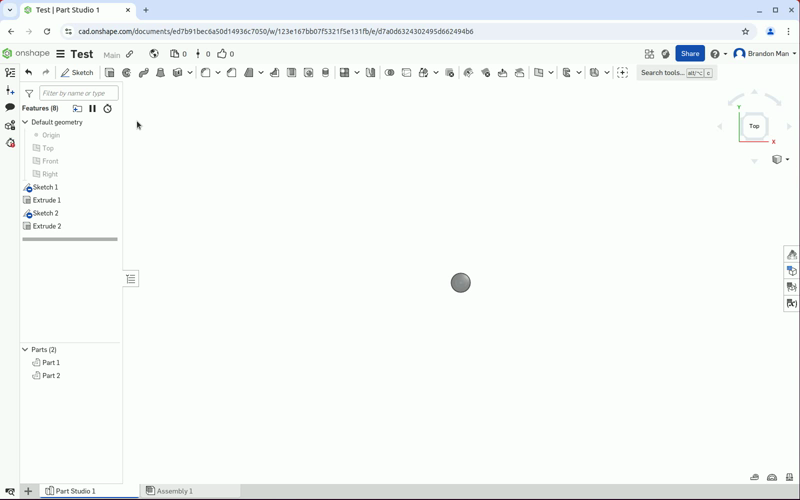
key(shift+7)
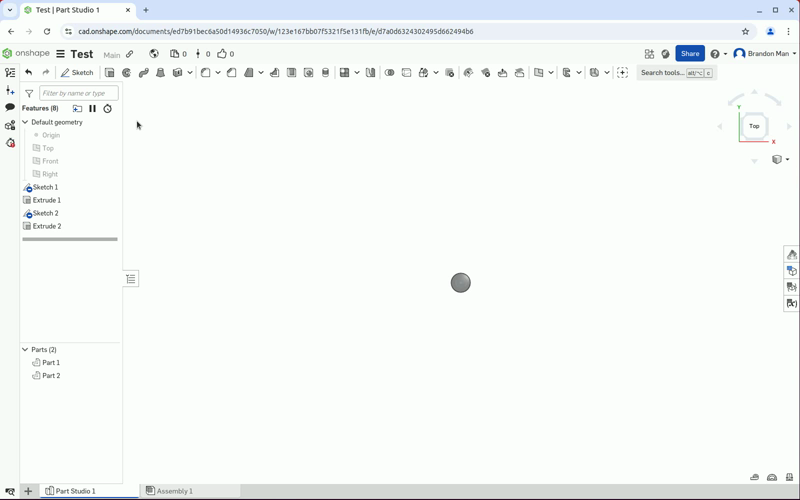
key(up, 3)
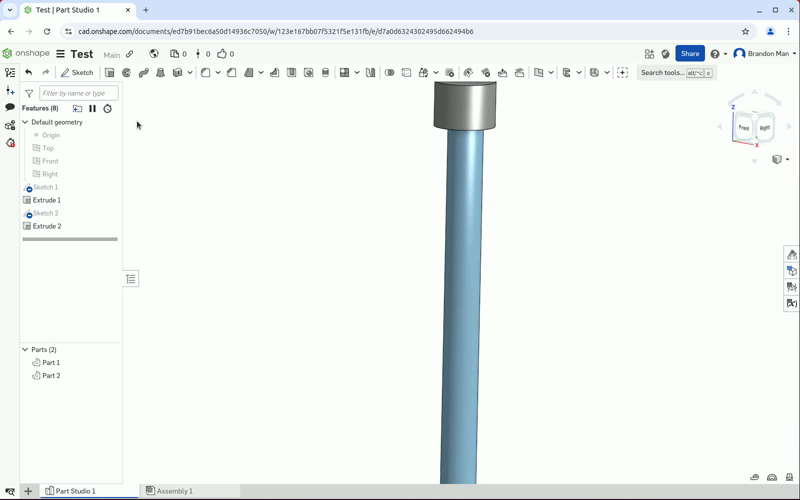
key(left, 3)
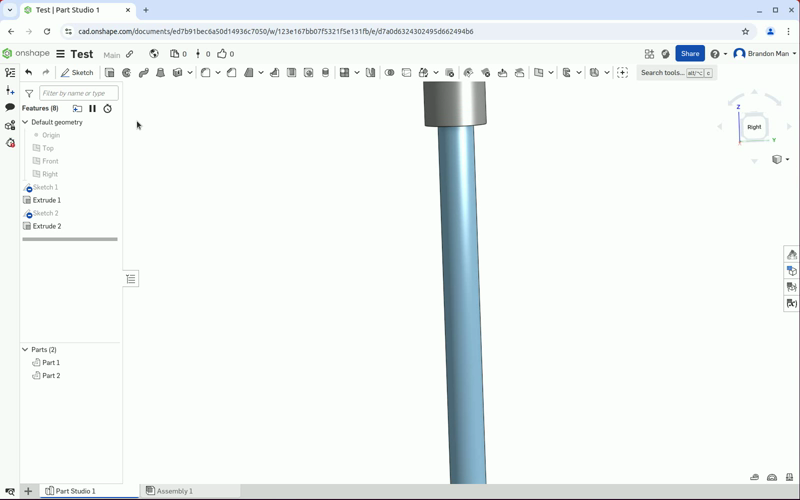
key(right, 3)
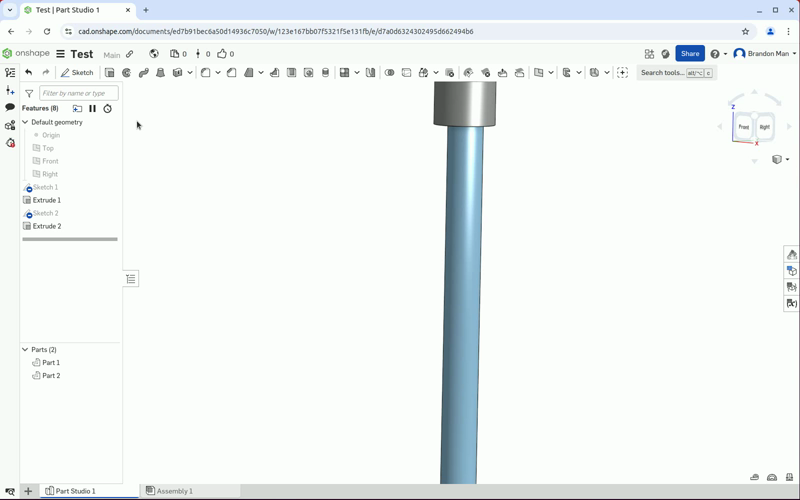
key(down, 3)
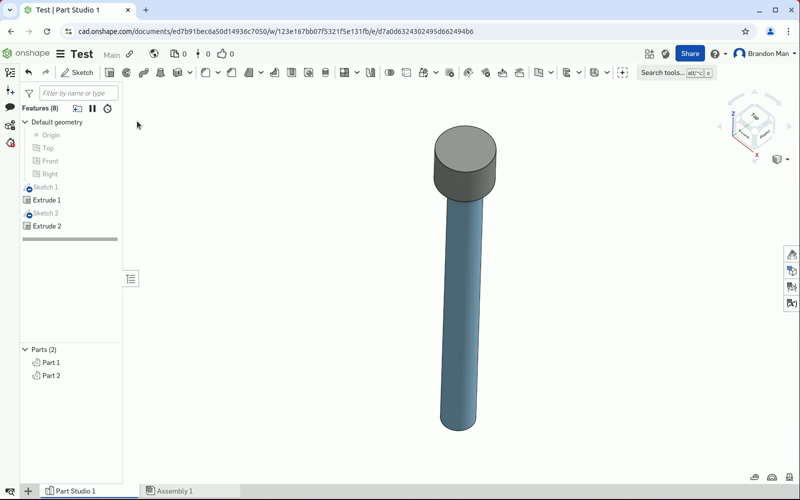
mouse_move(73, 189)
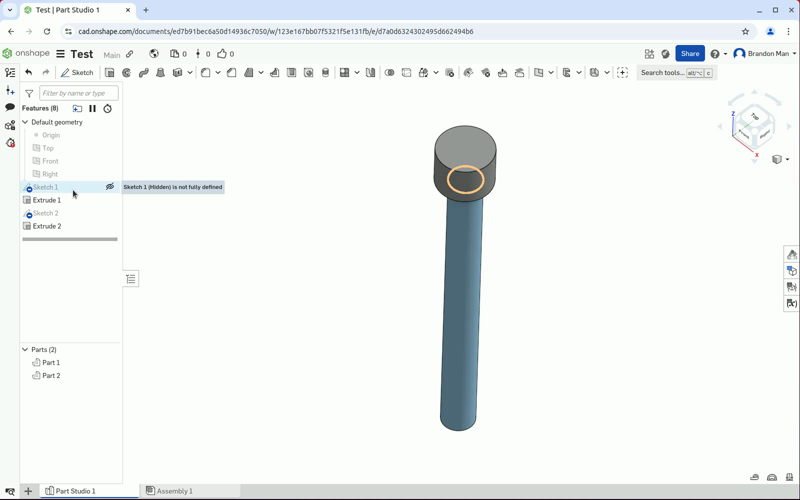
click(73, 189)